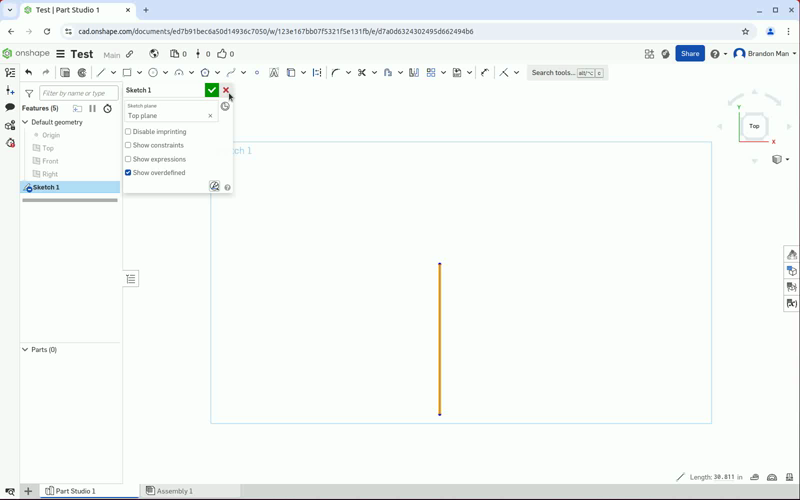
key(shift+h)
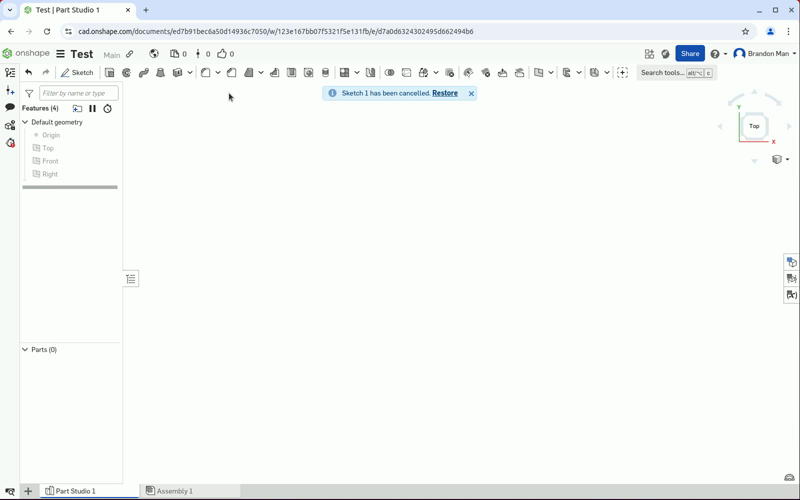
mouse_move(73, 352)
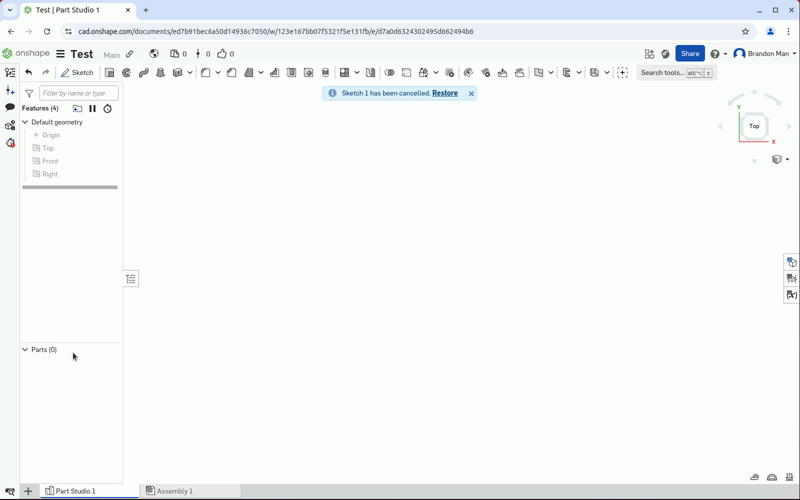
key(y)
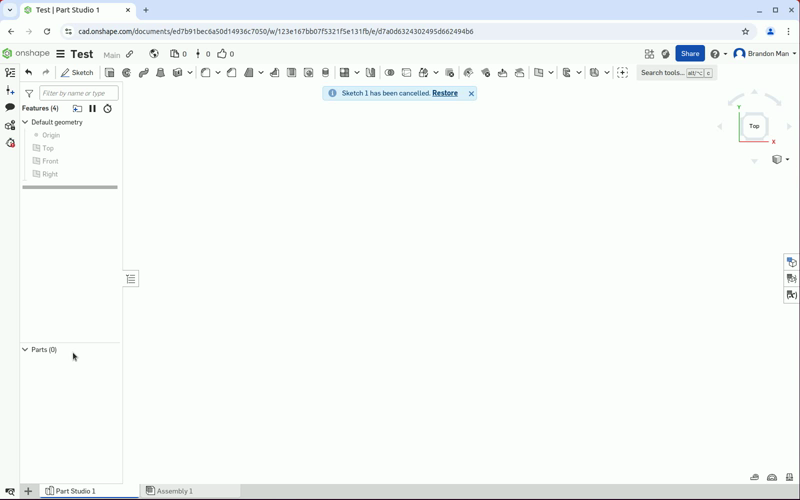
key(shift+p)
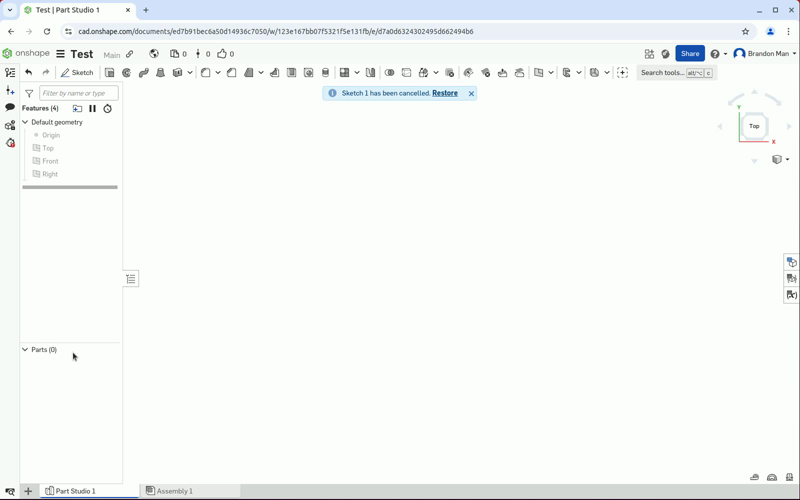
key(space)
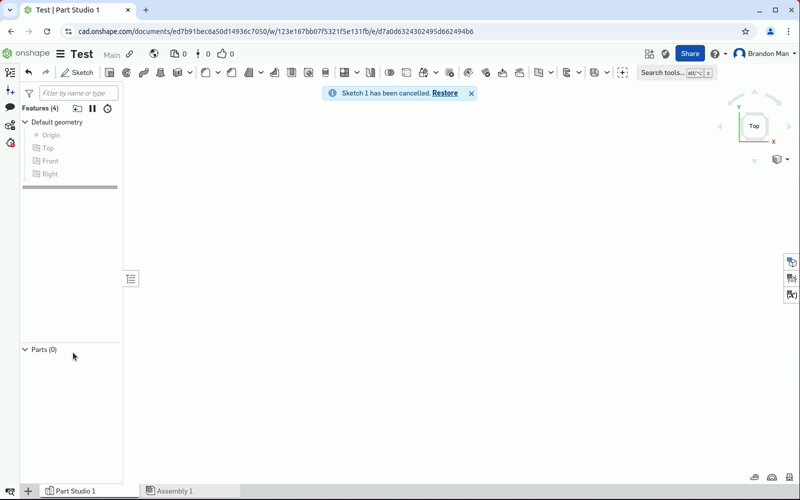
key_down(shift)
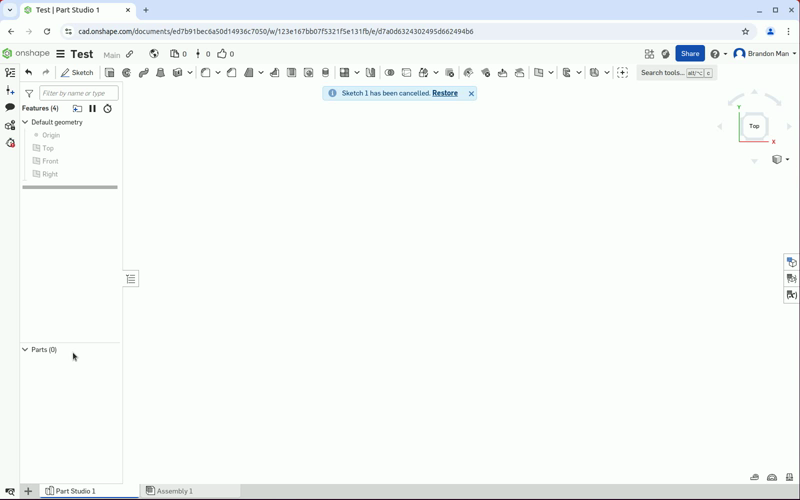
key(up)
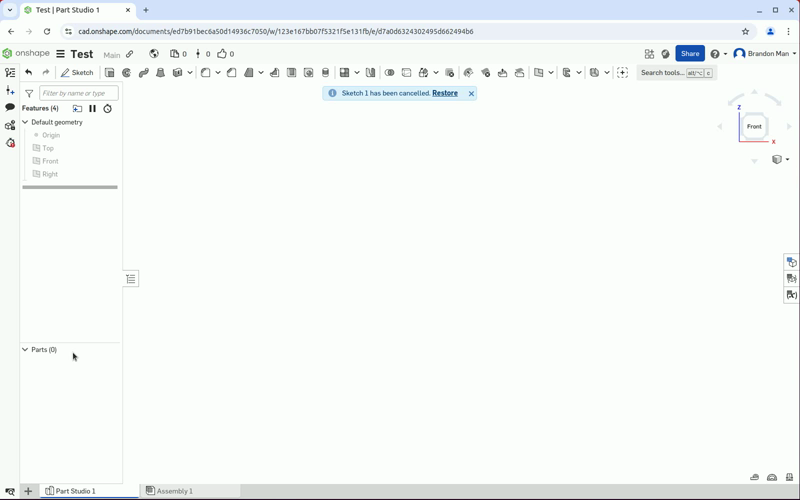
key_up(shift)
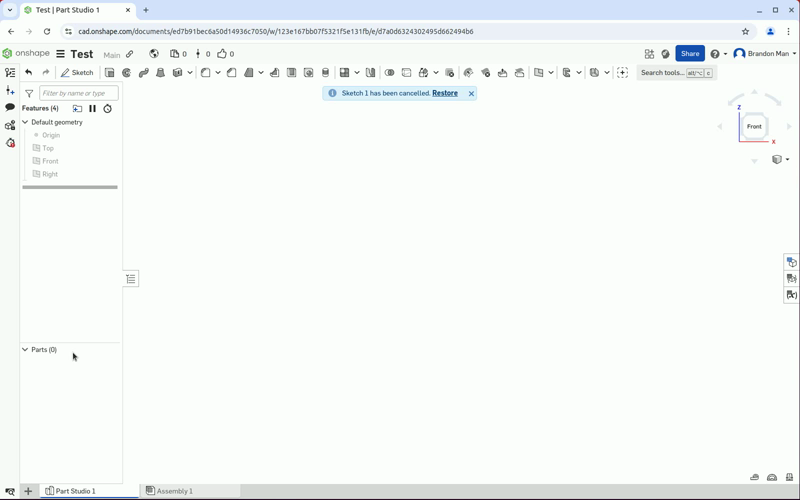
mouse_move(73, 352)
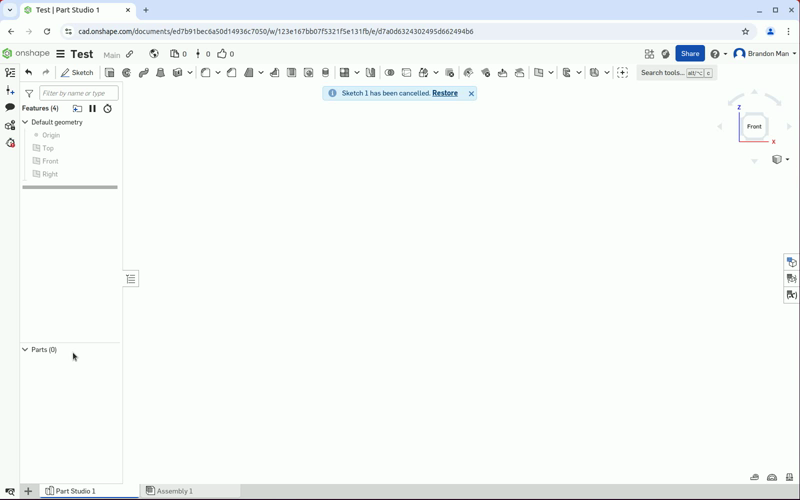
key(shift+y)
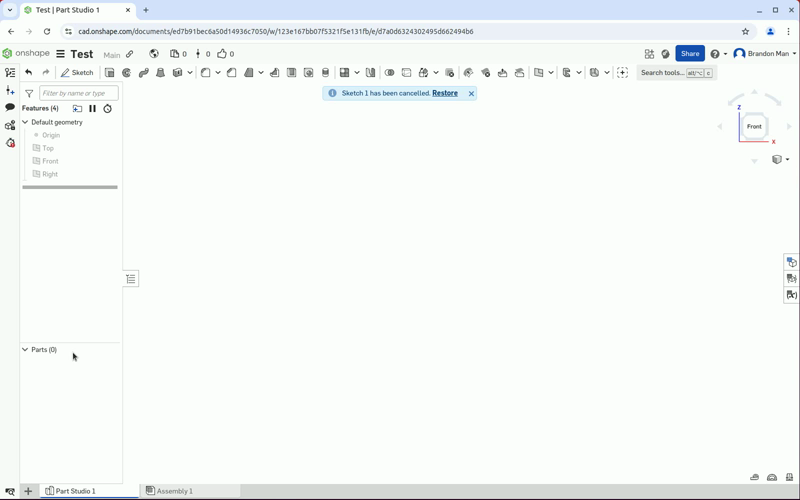
key(shift+s)
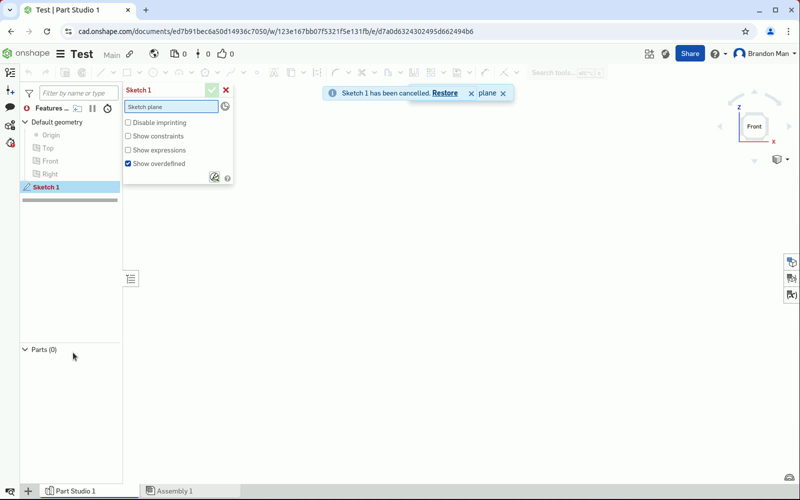
mouse_move(73, 163)
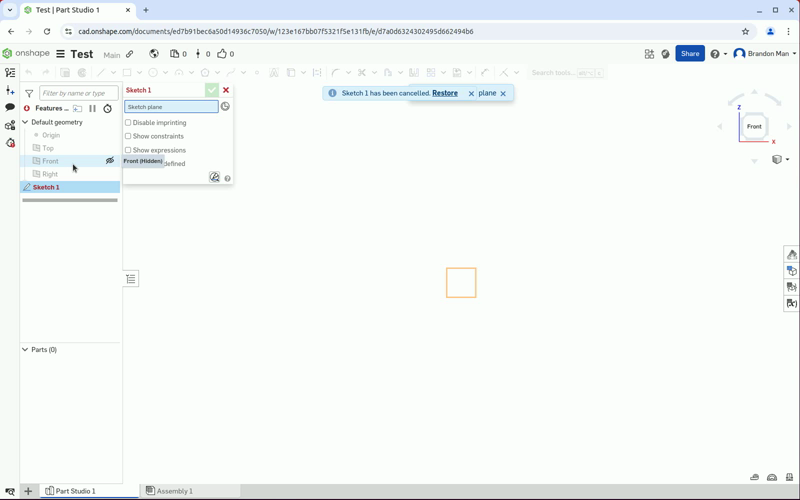
click(73, 163)
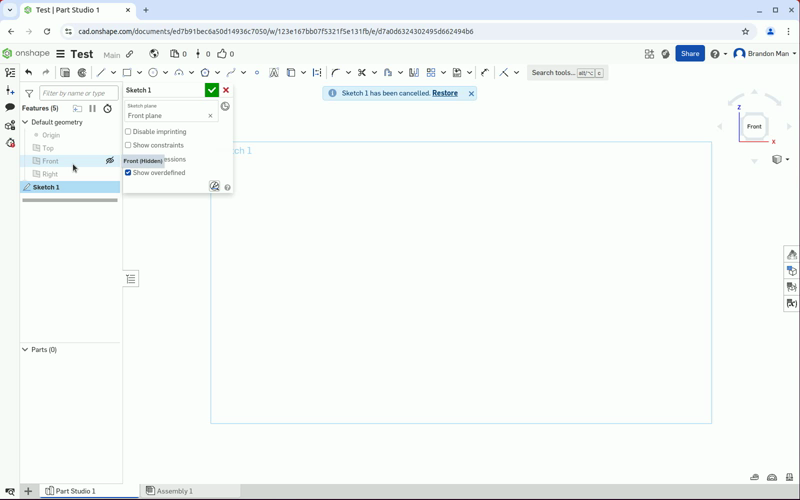
mouse_move(73, 352)
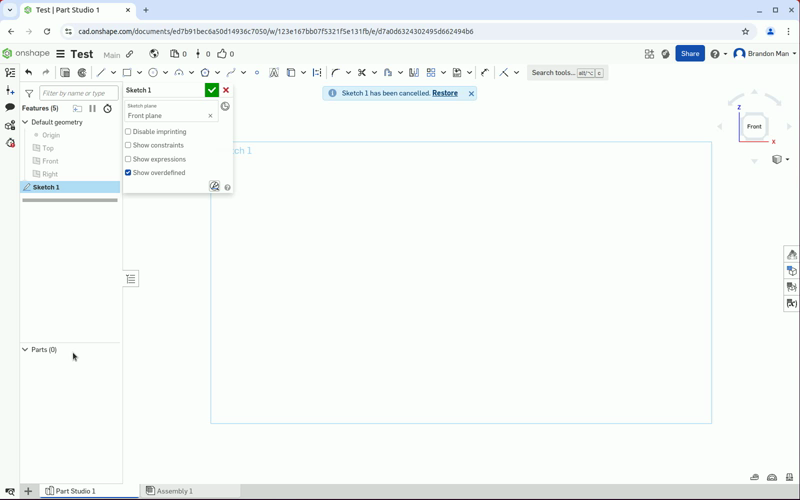
key(y)
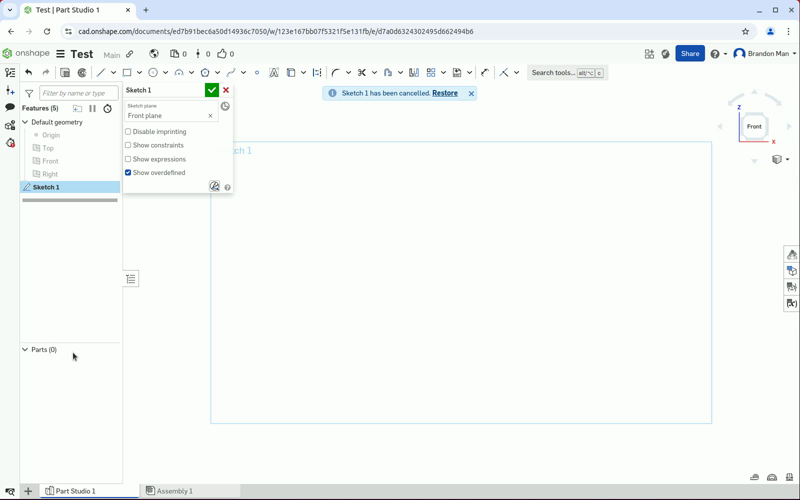
key(l)
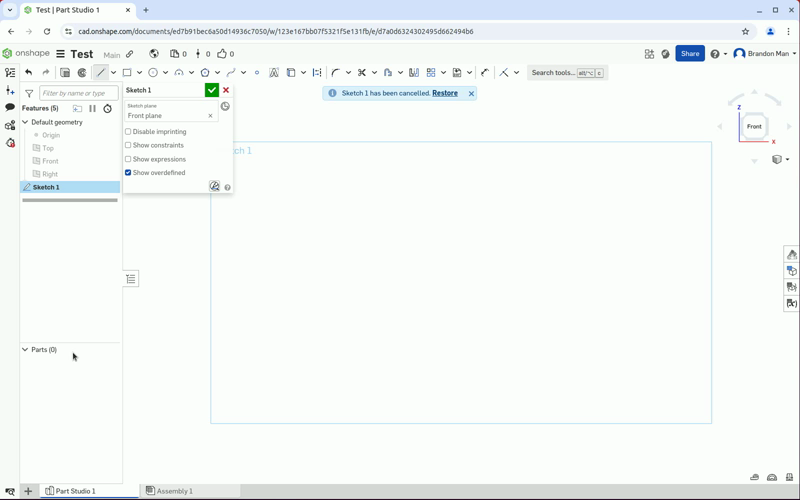
key_down(shift)
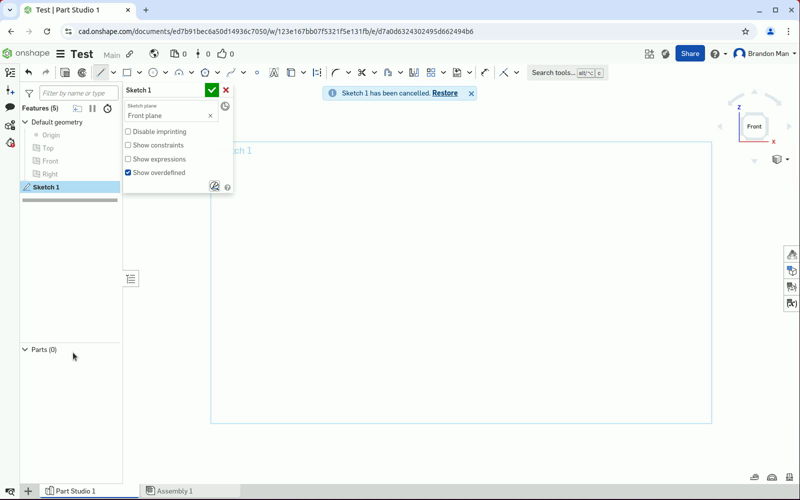
mouse_move(419, 347)
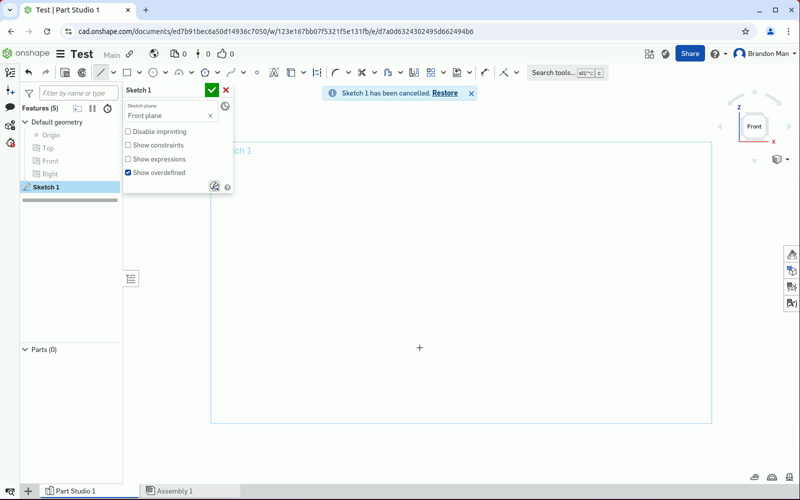
click(419, 347)
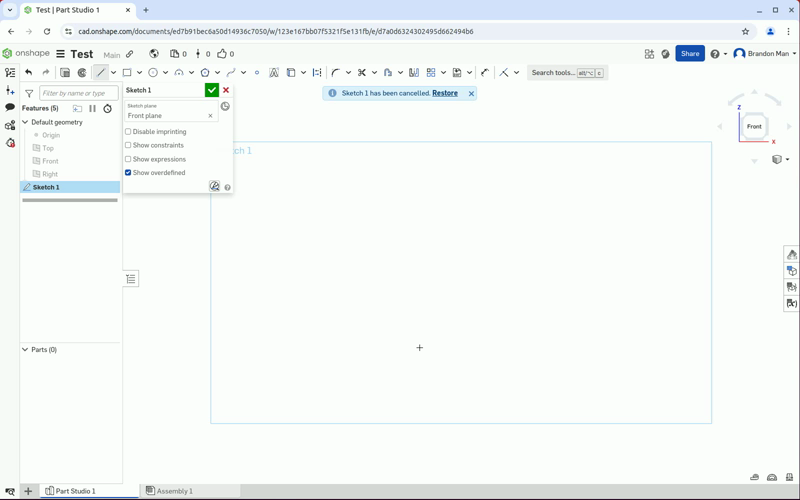
key_up(shift)
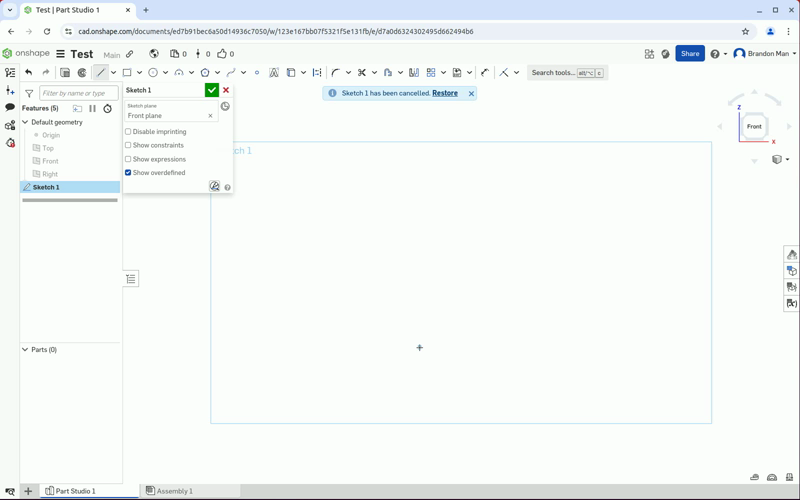
key_down(shift)
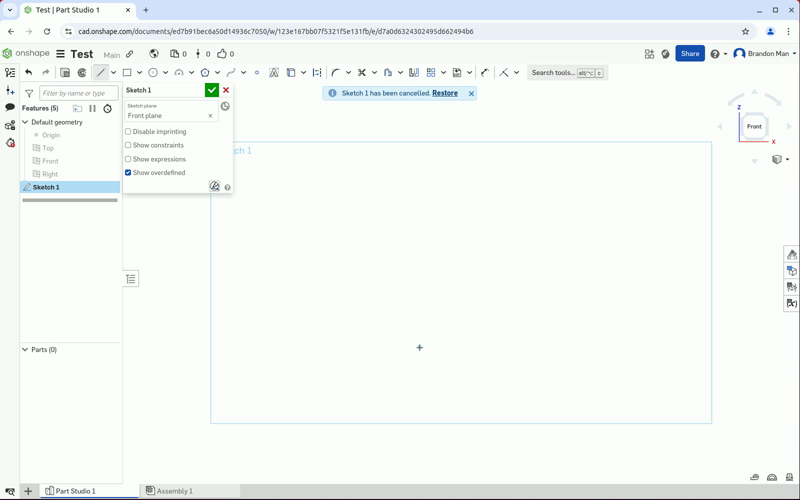
mouse_move(573, 347)
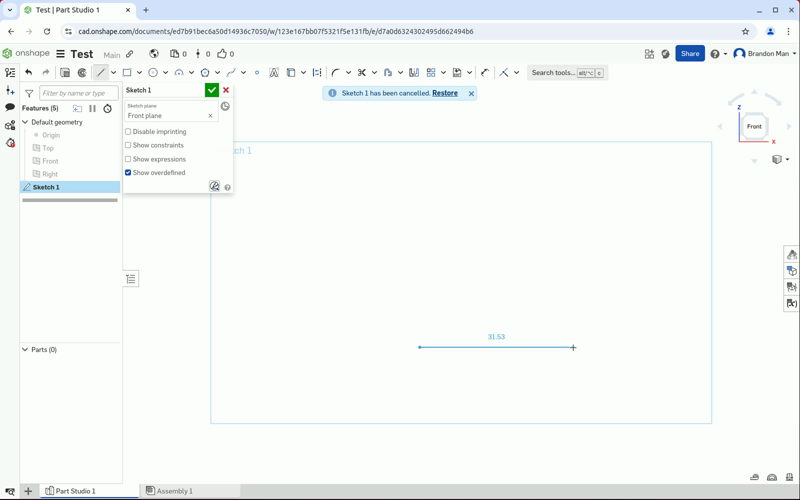
click(573, 347)
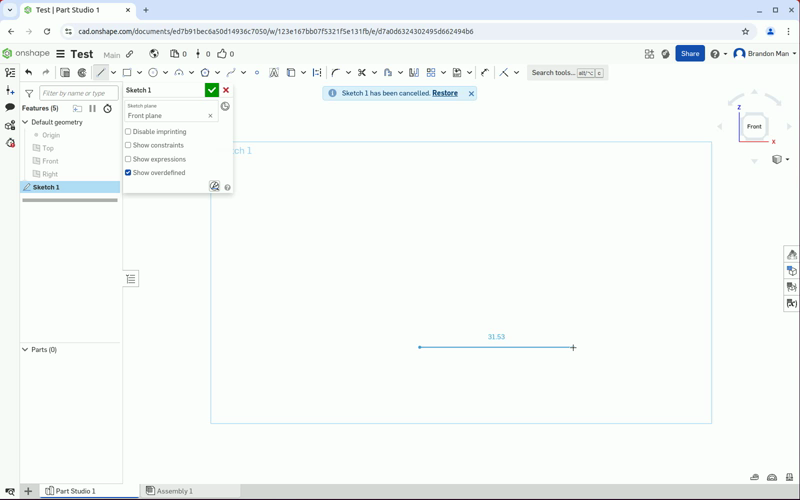
key_up(shift)
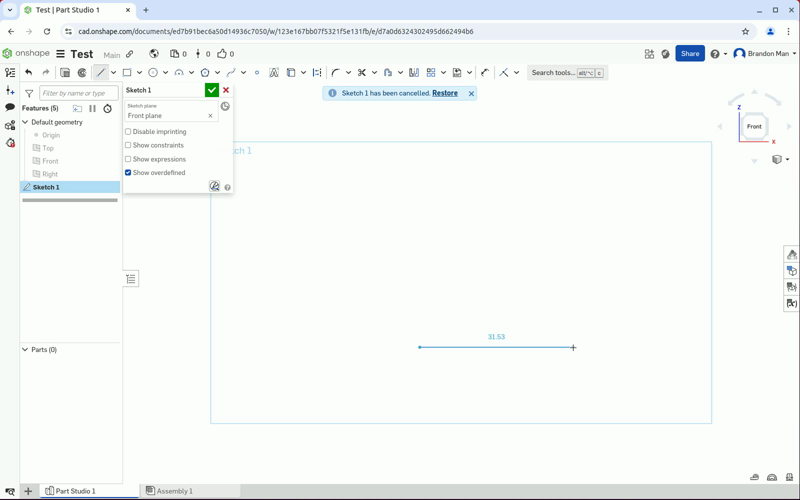
key_down(shift)
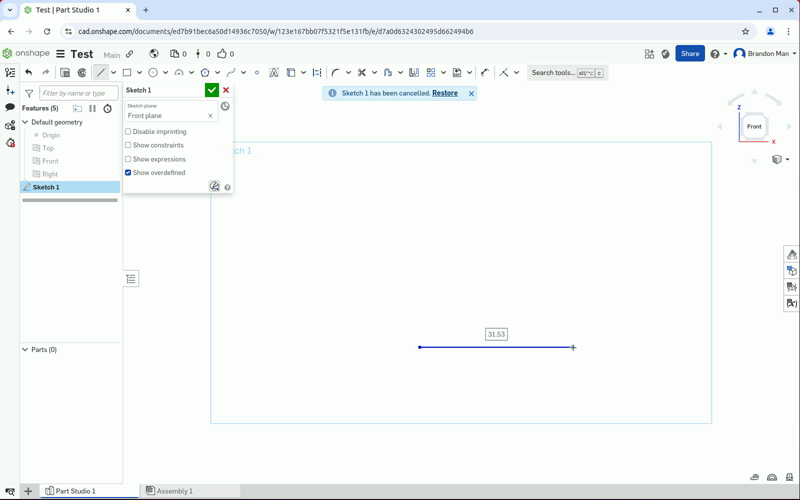
mouse_move(518, 282)
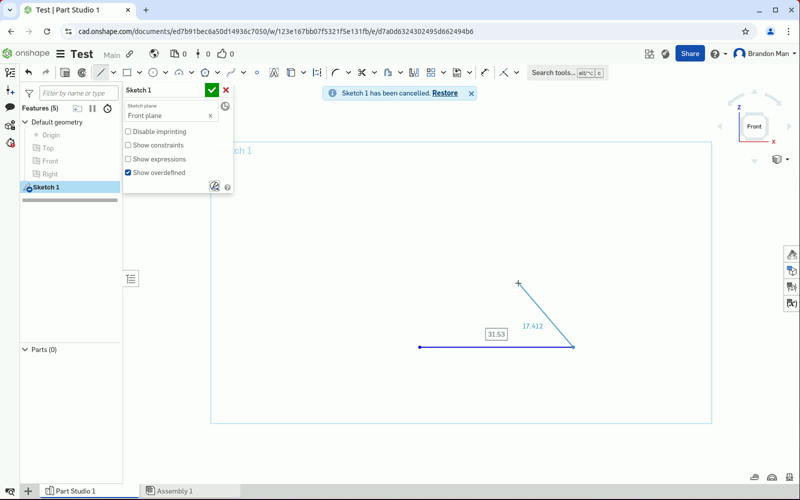
click(518, 282)
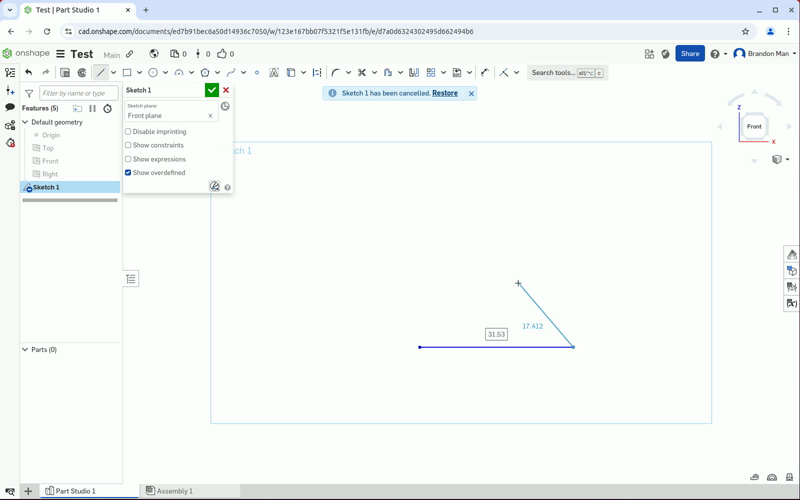
key_up(shift)
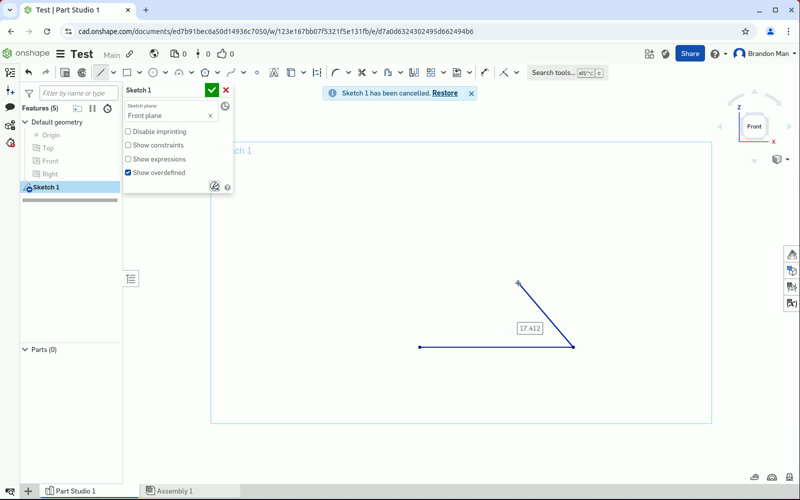
key_down(shift)
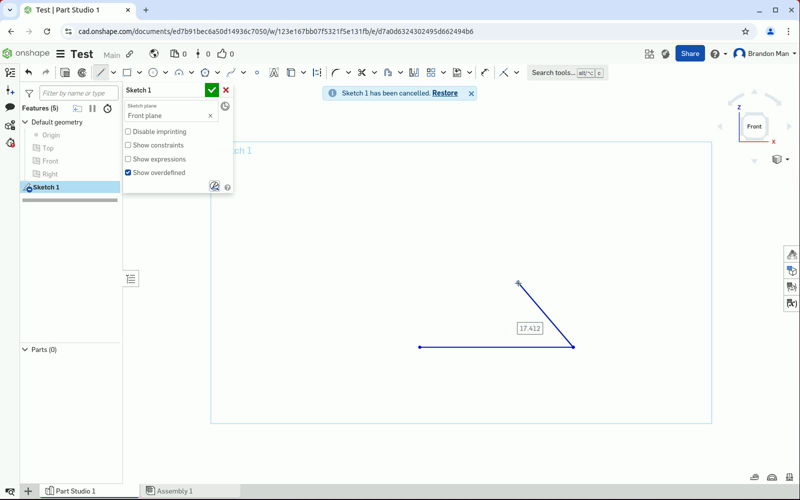
mouse_move(548, 282)
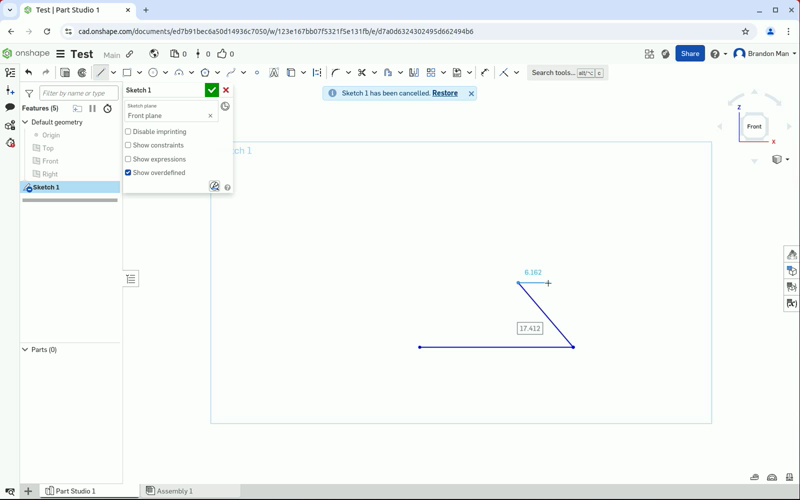
mouse_move(460, 282)
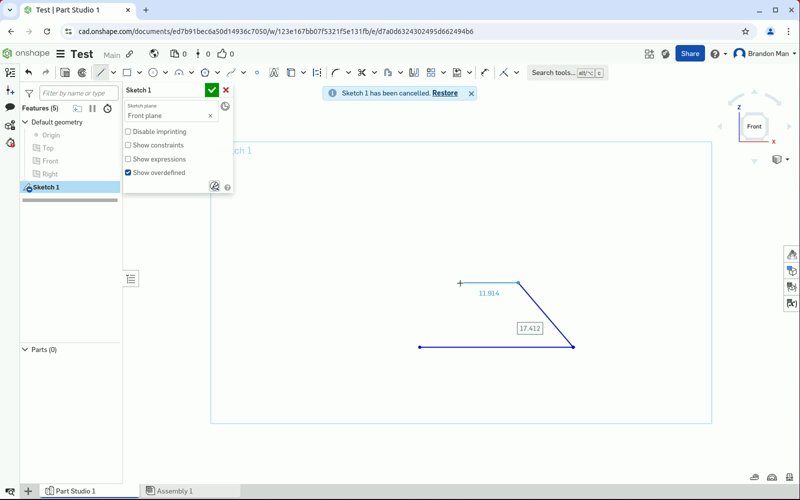
click(460, 282)
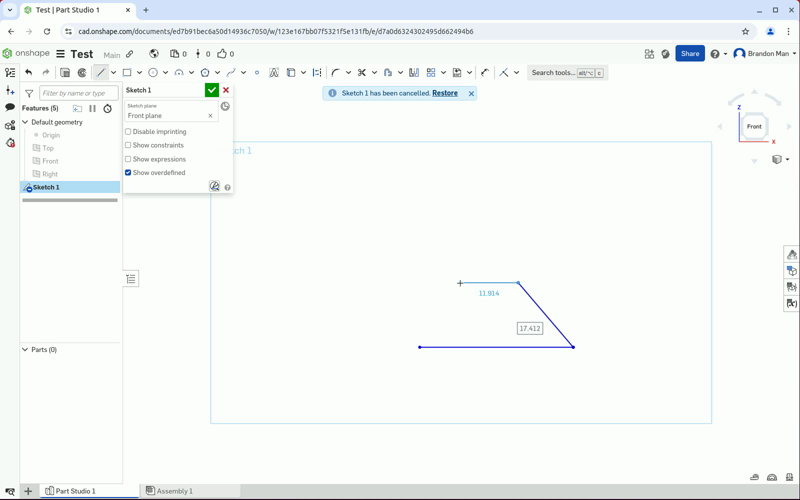
key_up(shift)
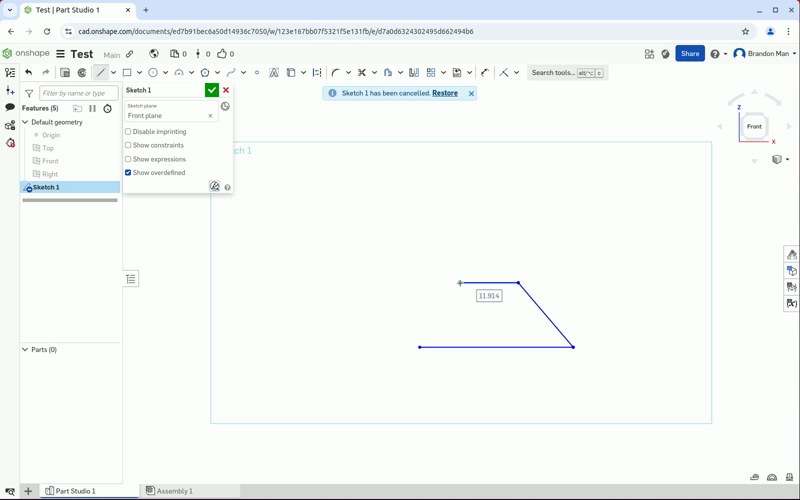
key_down(shift)
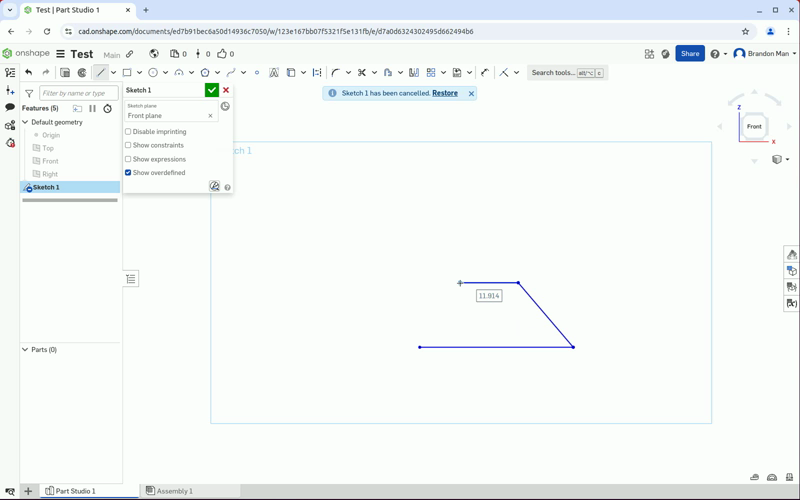
mouse_move(419, 347)
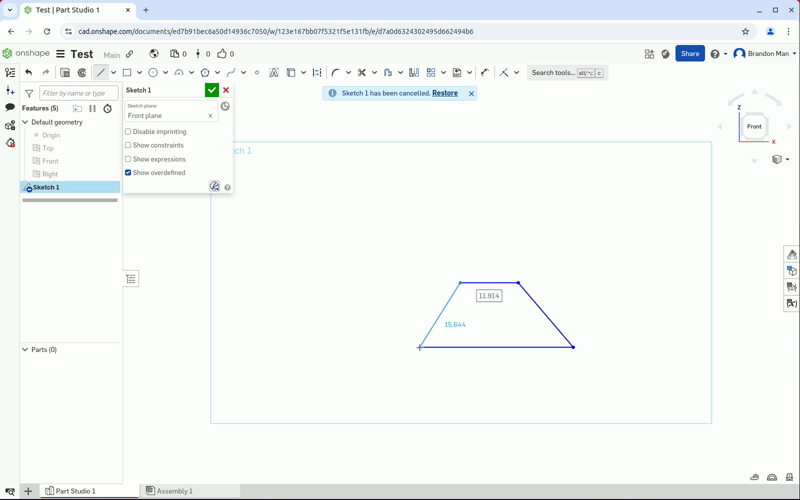
key_up(shift)
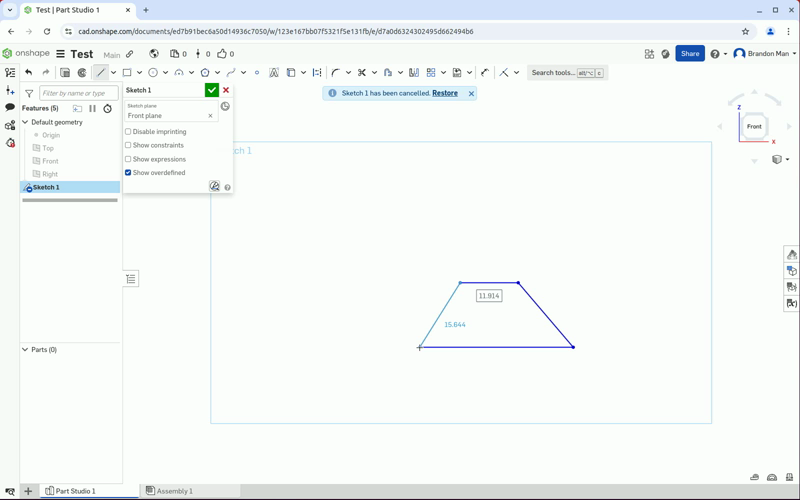
click(419, 347)
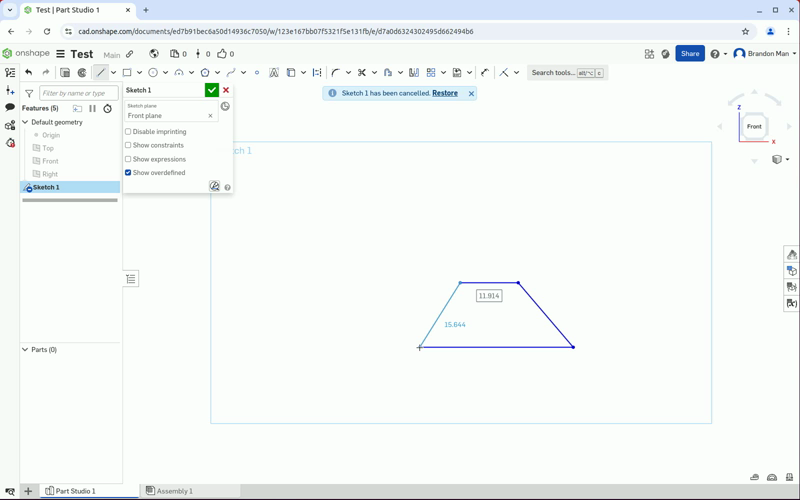
key(esc)
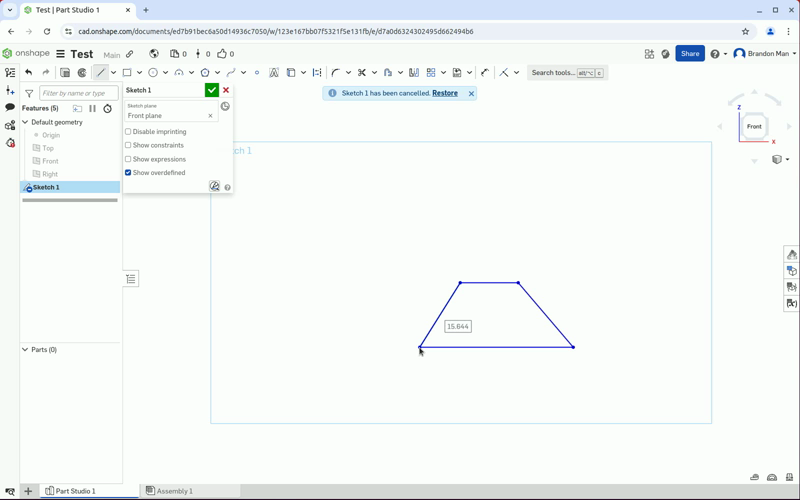
mouse_move(522, 324)
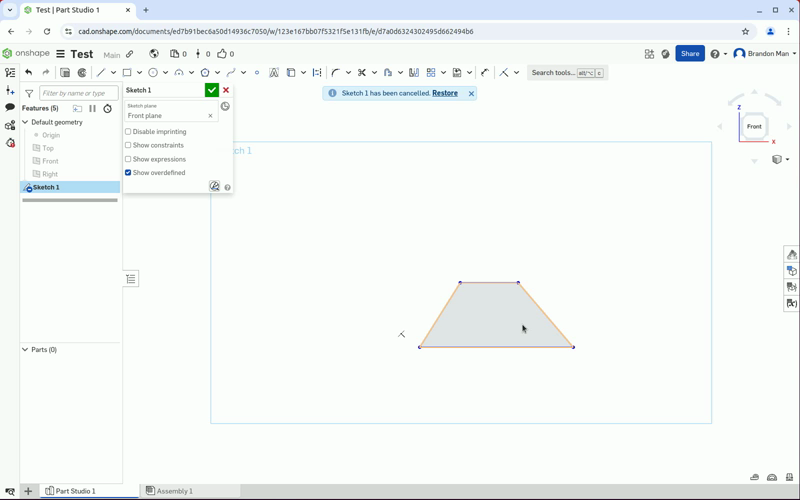
click(522, 324)
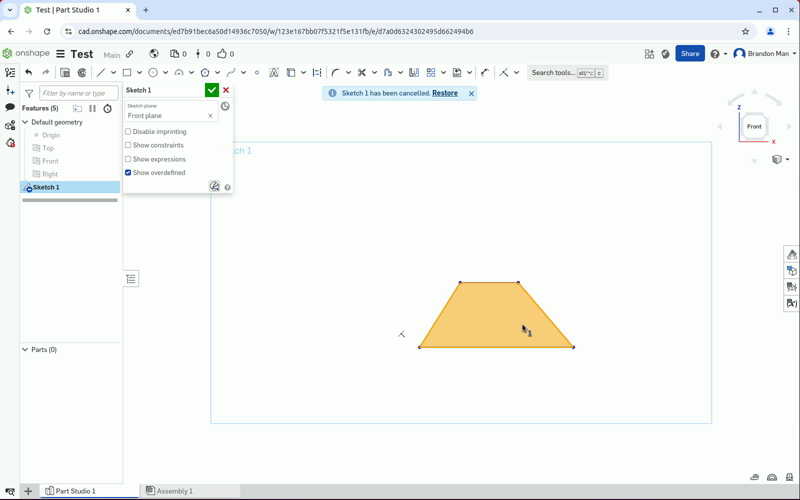
mouse_move(73, 352)
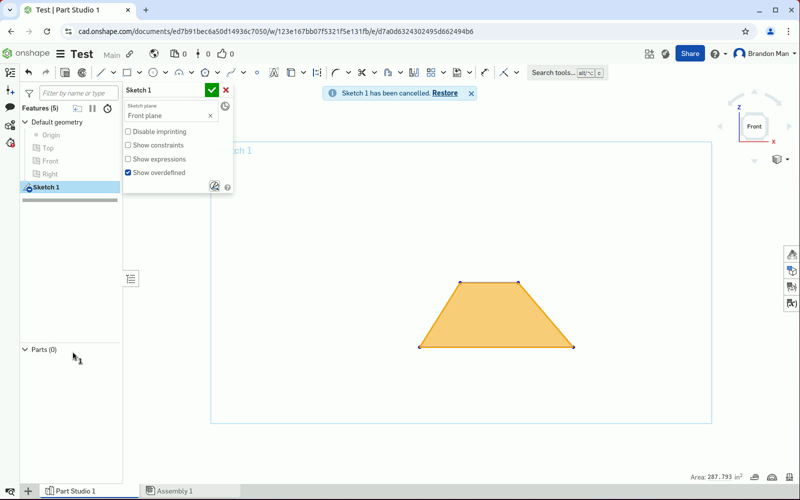
key(shift+y)
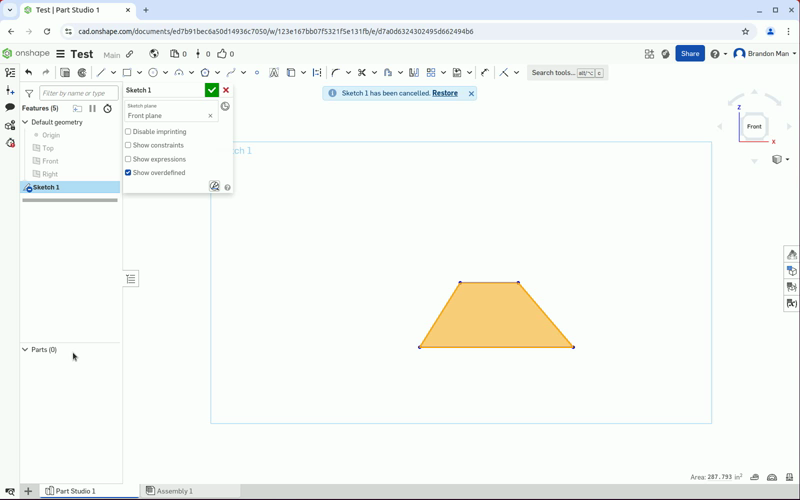
key(shift+e)
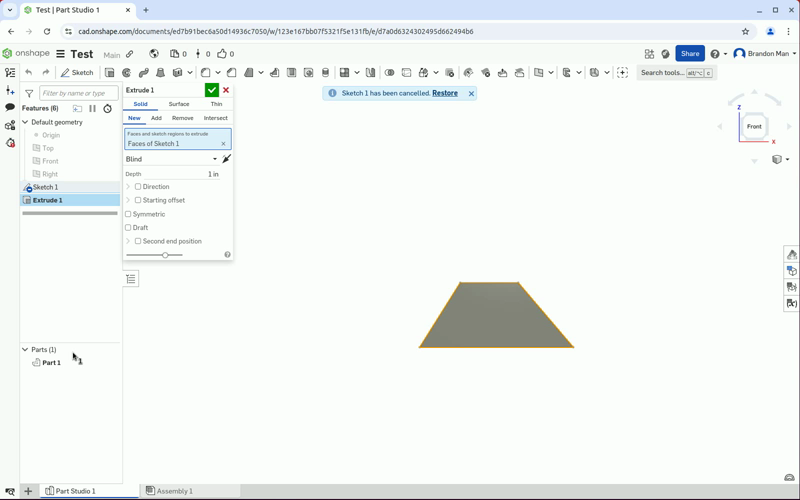
mouse_move(143, 106)
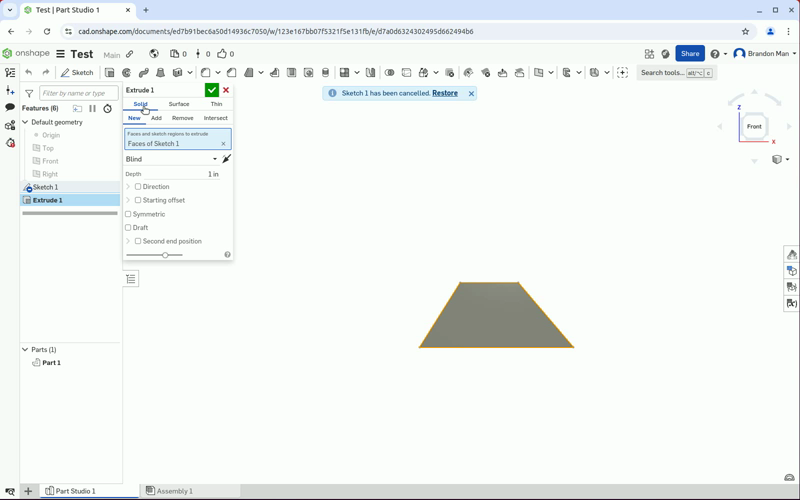
click(143, 106)
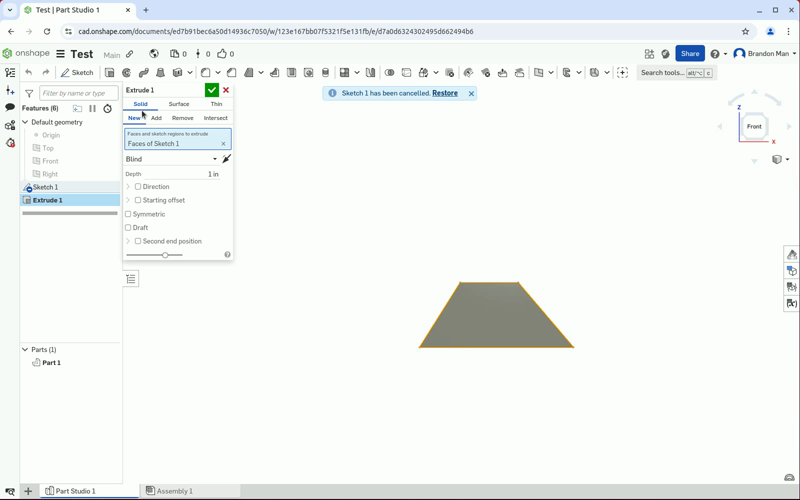
mouse_move(137, 120)
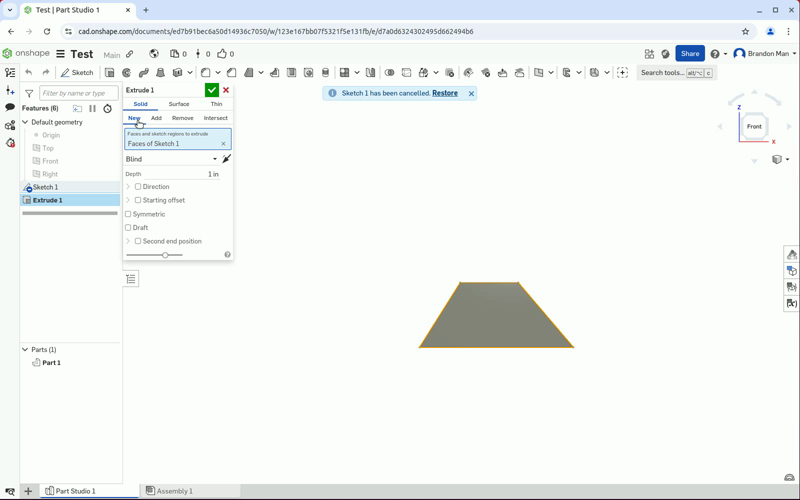
click(137, 120)
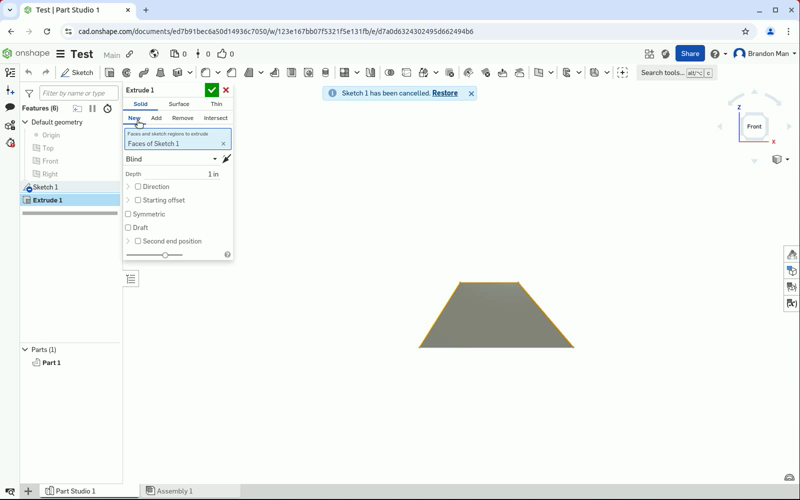
key(tab, 4)
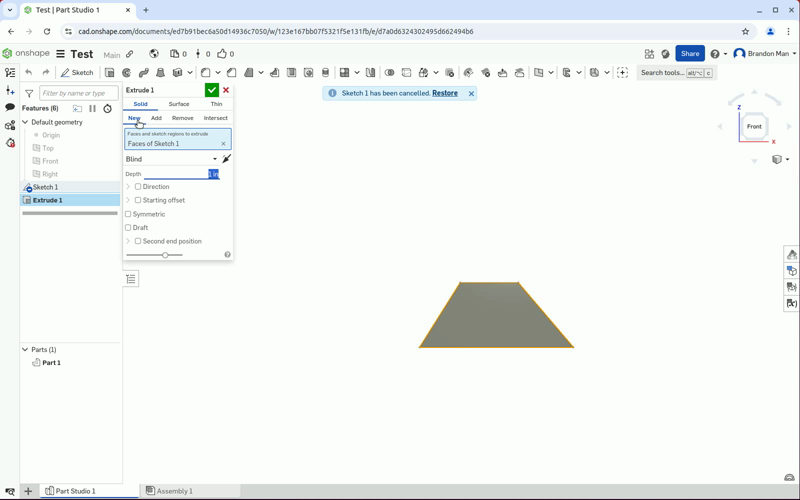
text(3.851)
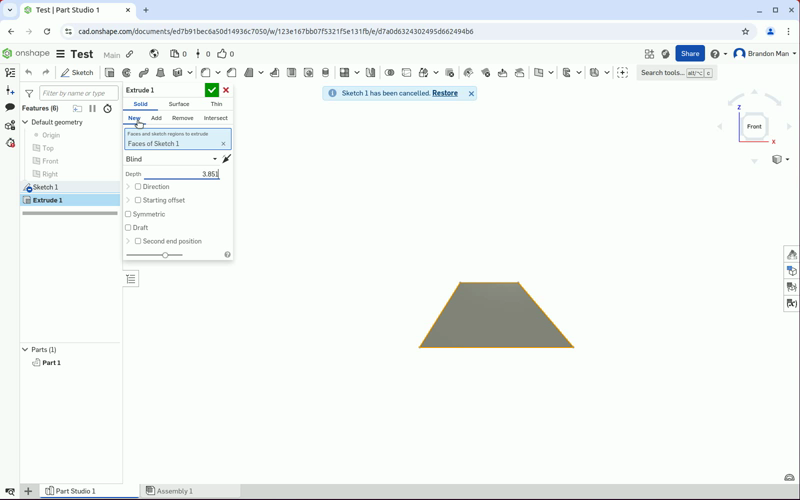
key(enter)
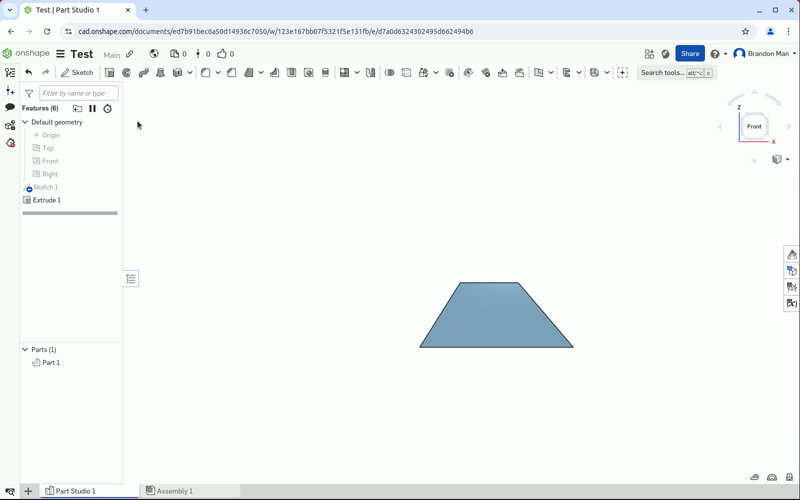
key(shift+h)
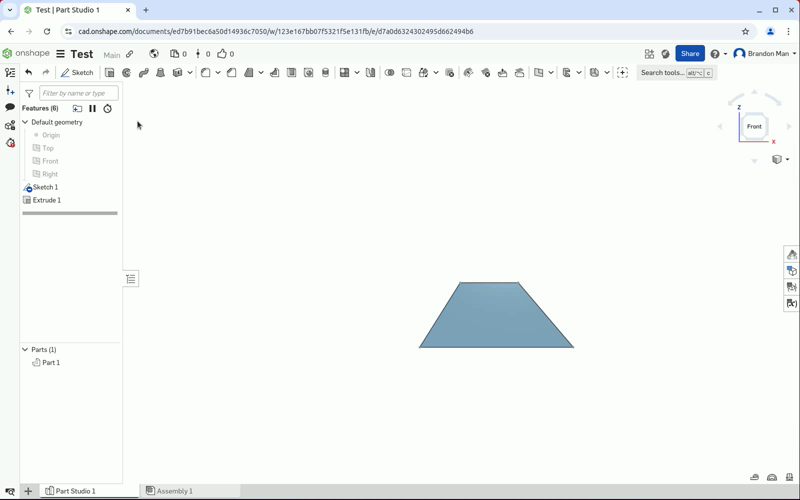
key(shift+h)
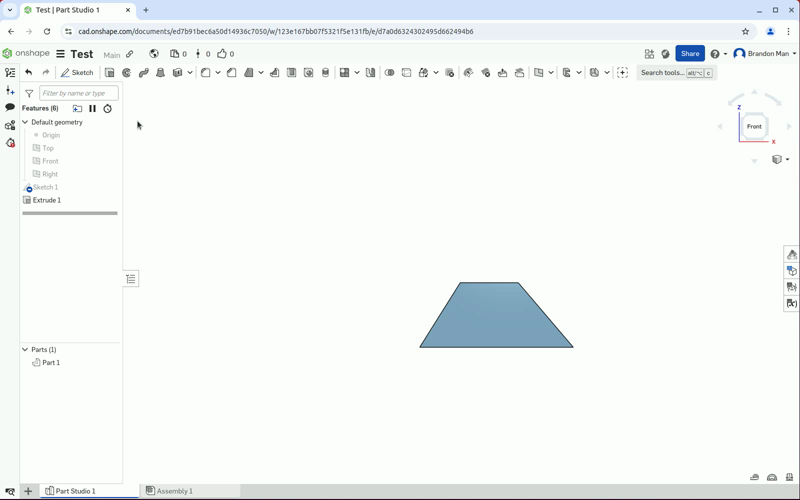
mouse_move(73, 189)
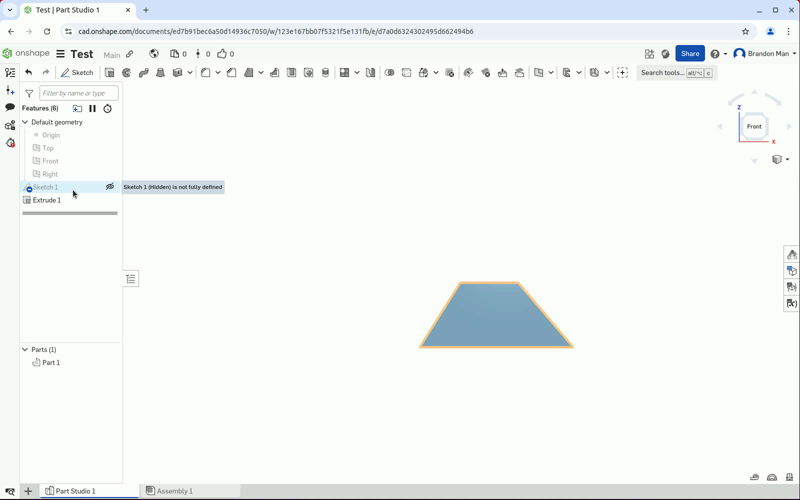
click(73, 189)
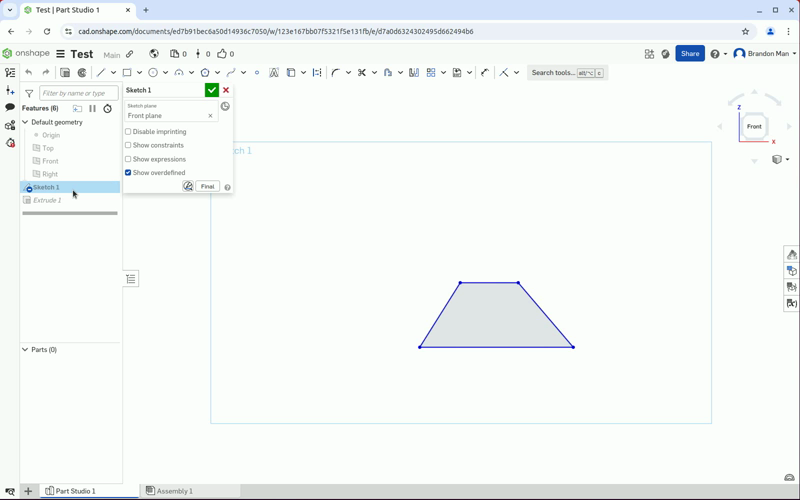
mouse_move(229, 92)
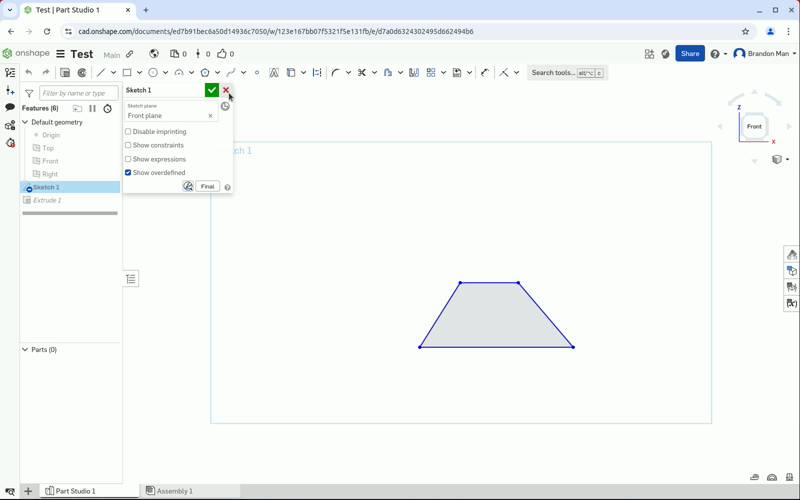
click(229, 92)
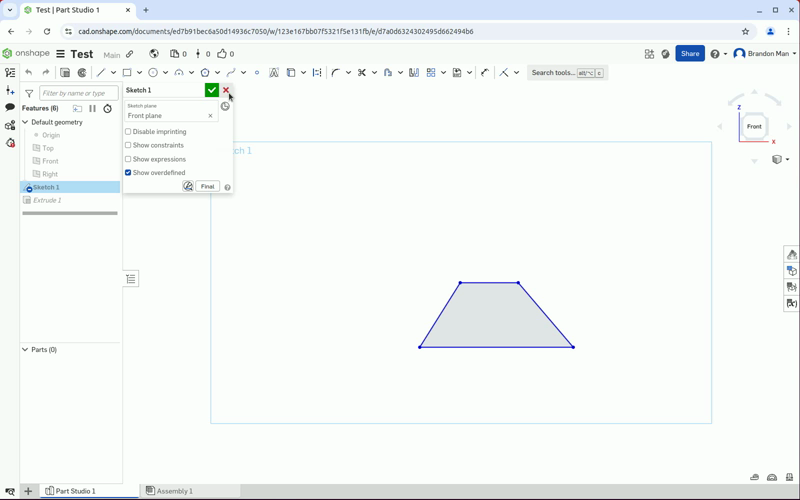
key(shift+s)
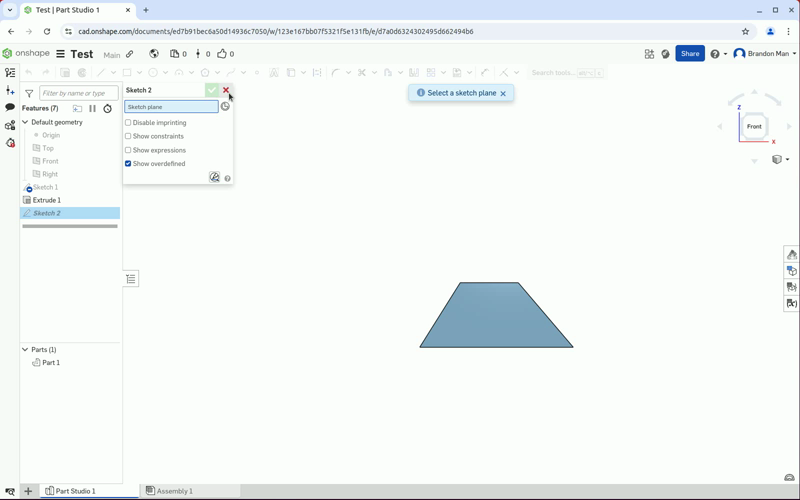
mouse_move(73, 163)
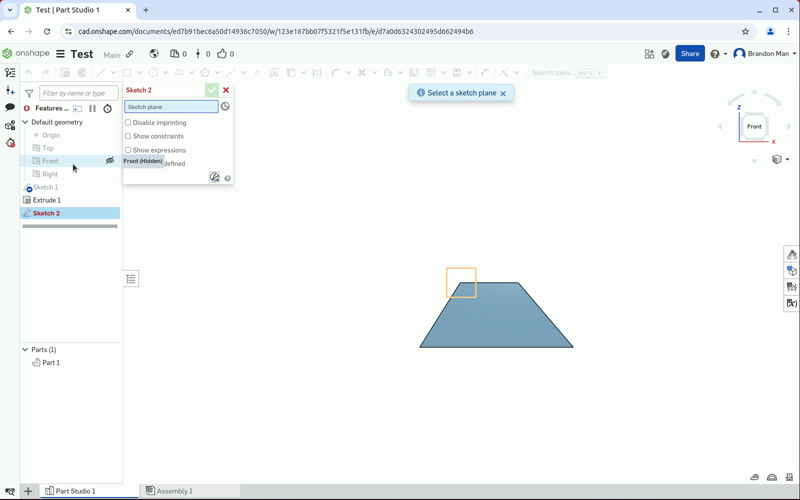
click(73, 163)
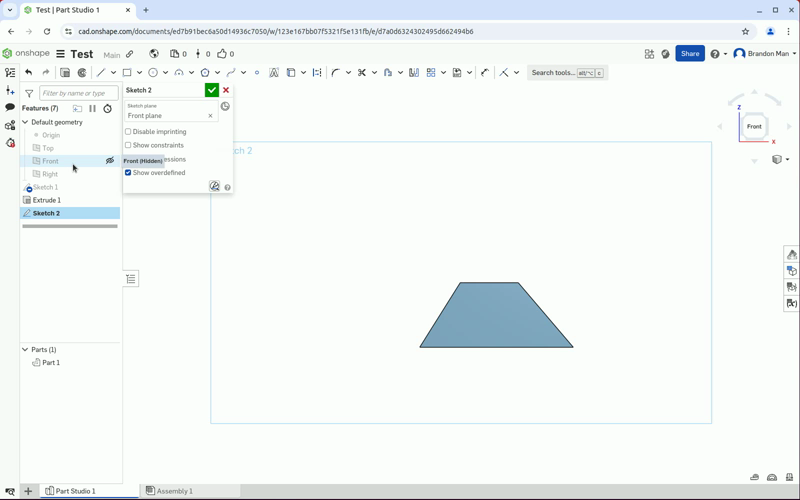
mouse_move(73, 352)
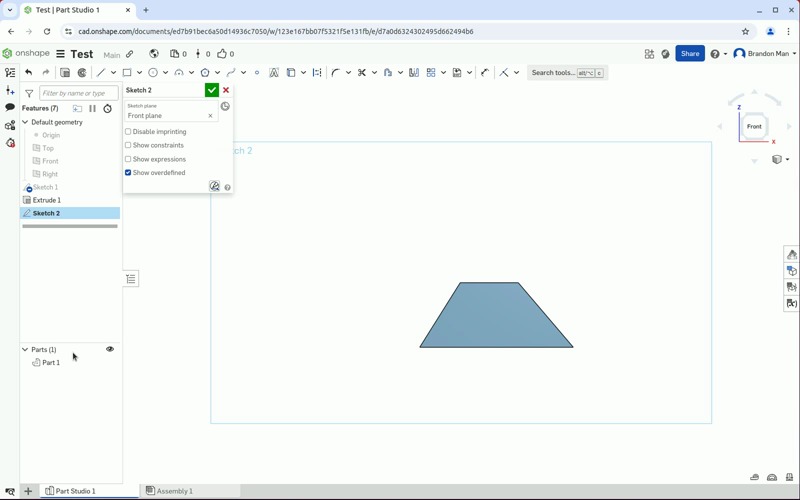
key(y)
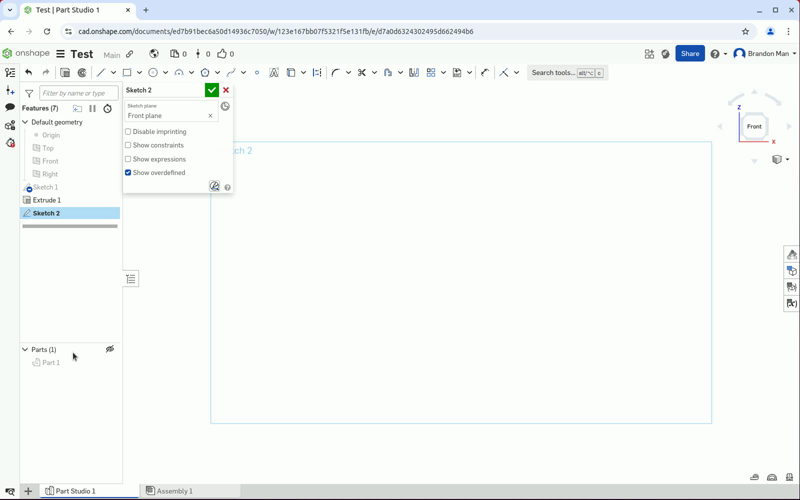
key(l)
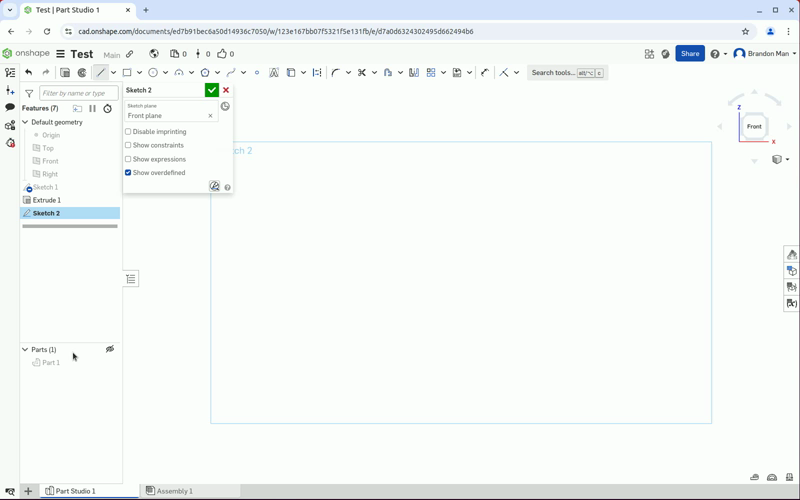
key_down(shift)
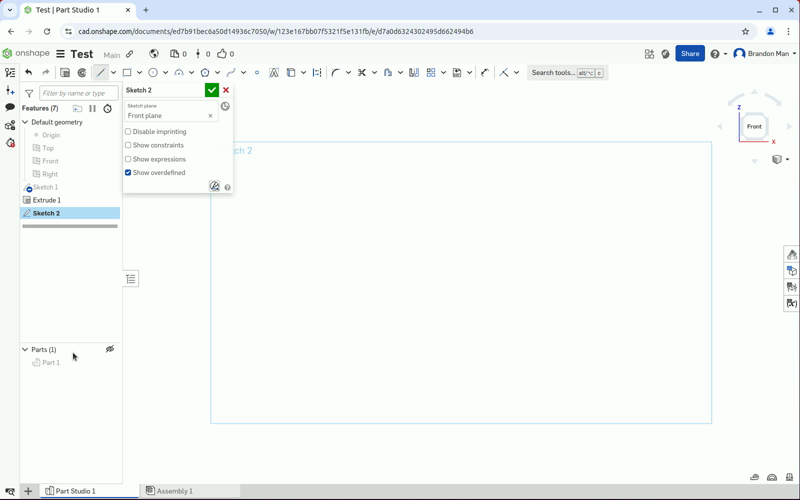
mouse_move(419, 347)
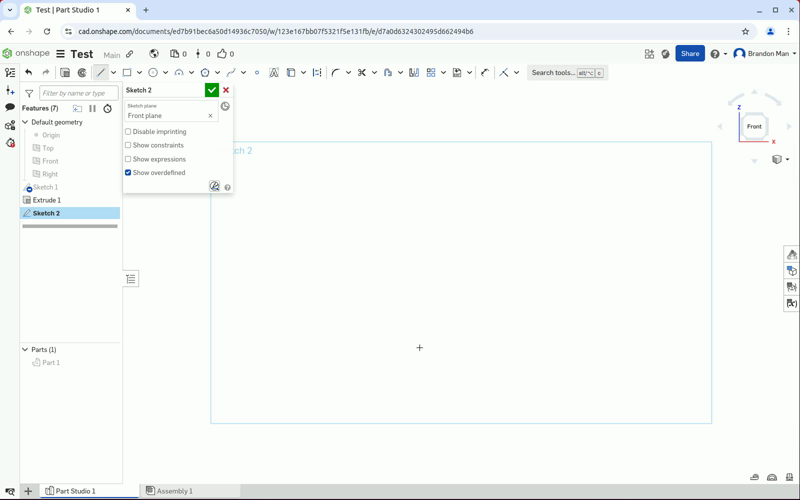
click(419, 347)
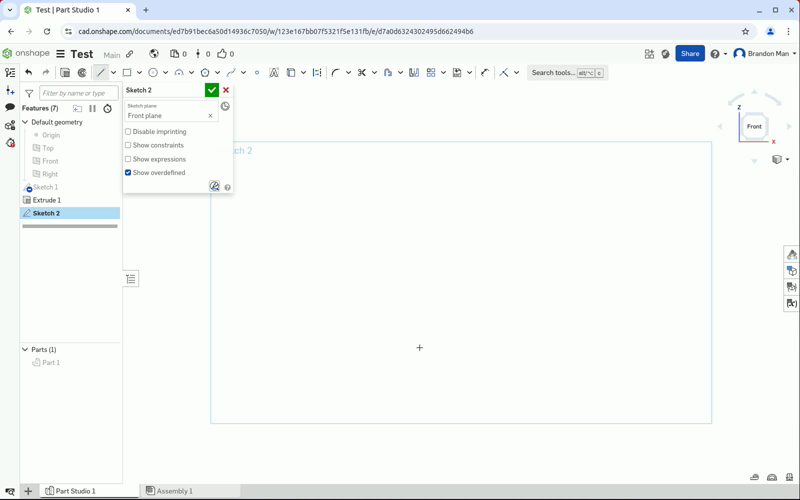
key_up(shift)
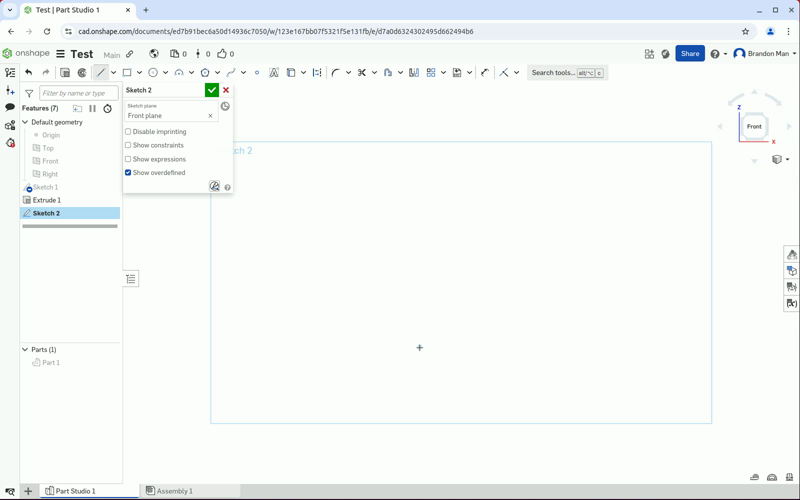
key_down(shift)
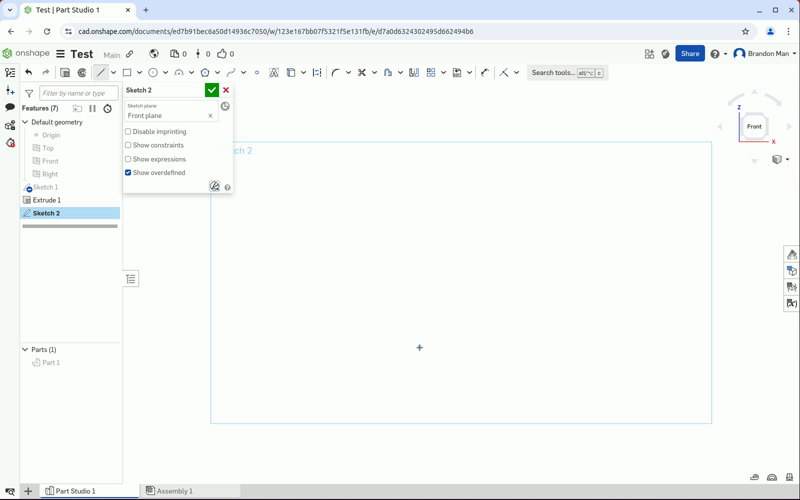
mouse_move(573, 347)
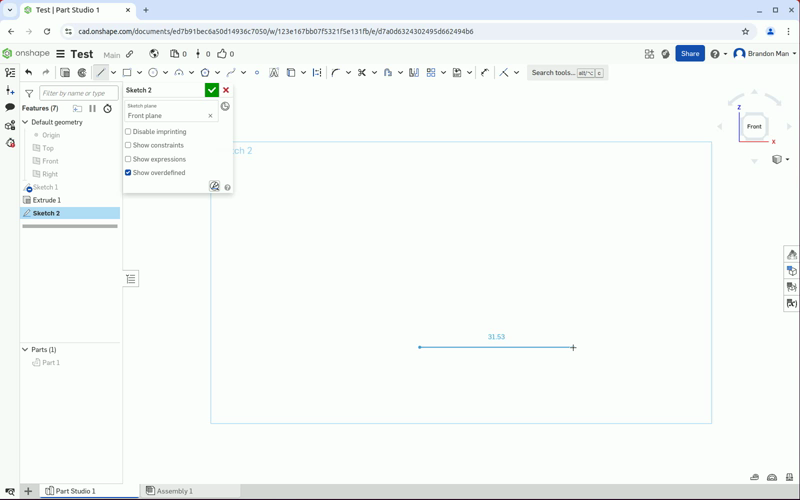
click(573, 347)
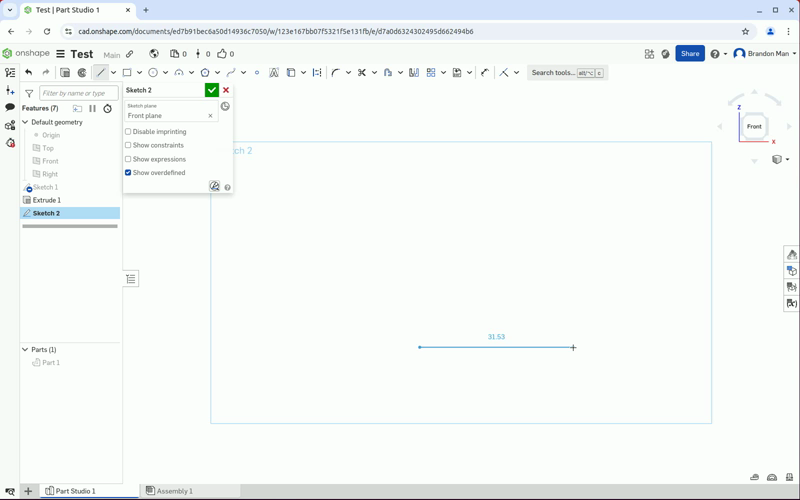
key_up(shift)
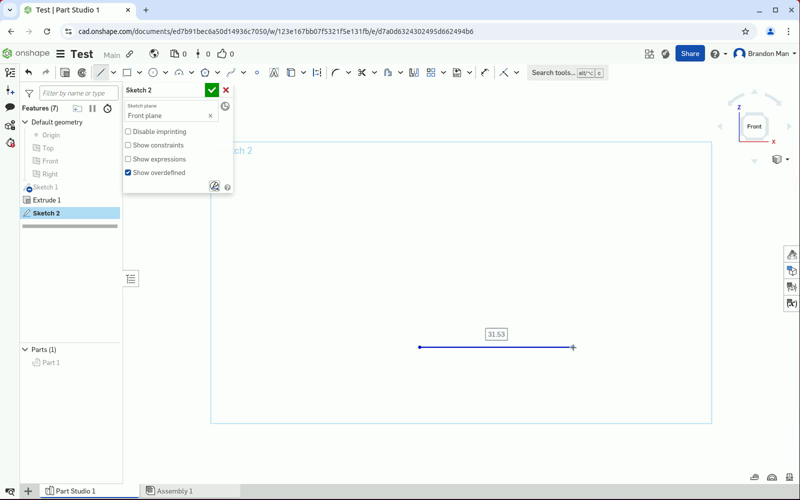
key_down(shift)
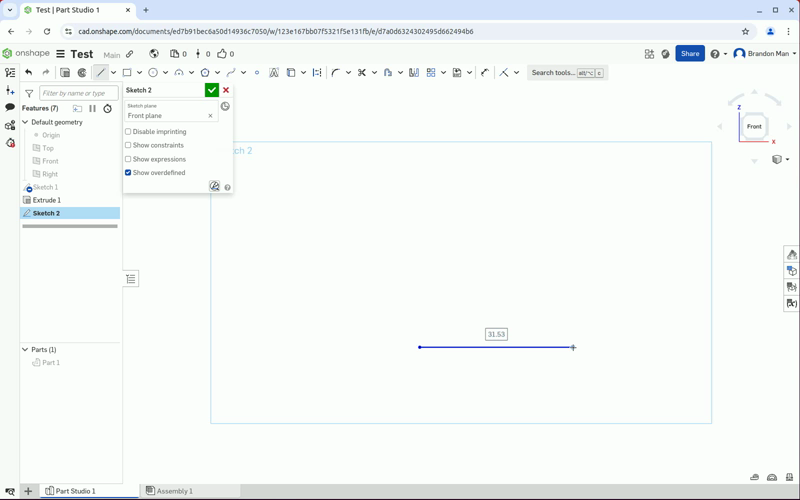
mouse_move(518, 282)
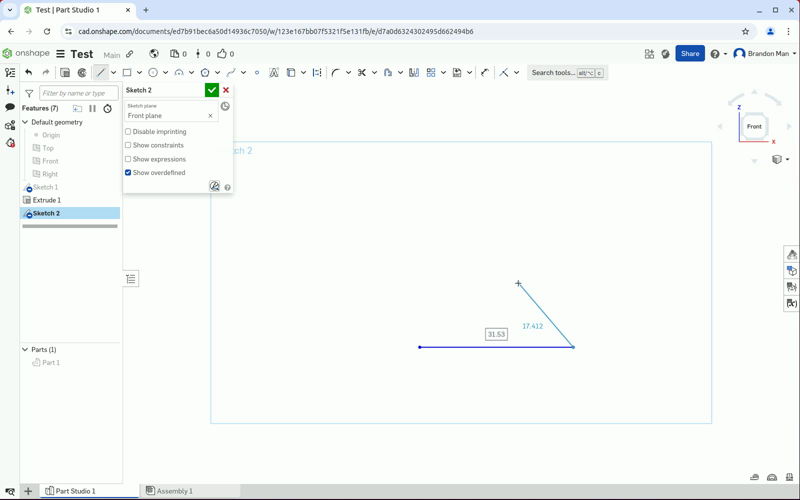
click(518, 282)
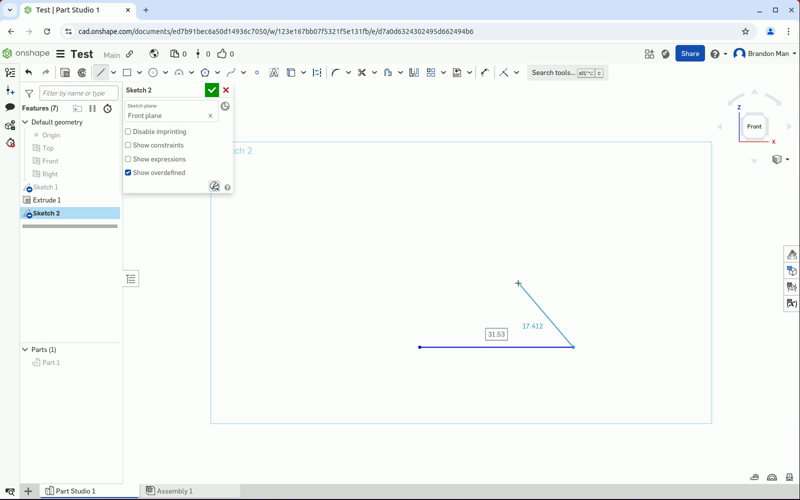
key_up(shift)
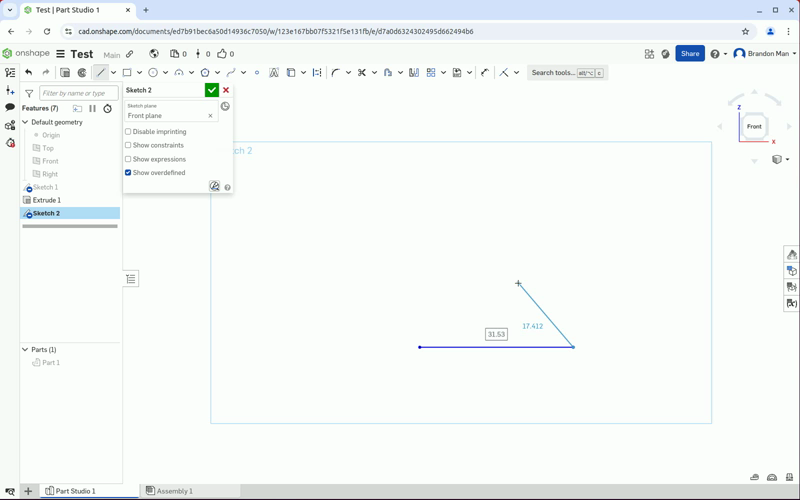
key_down(shift)
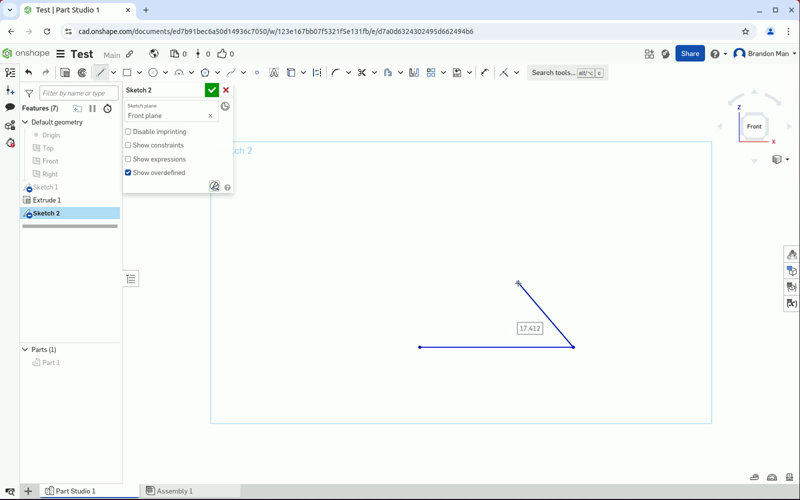
mouse_move(548, 282)
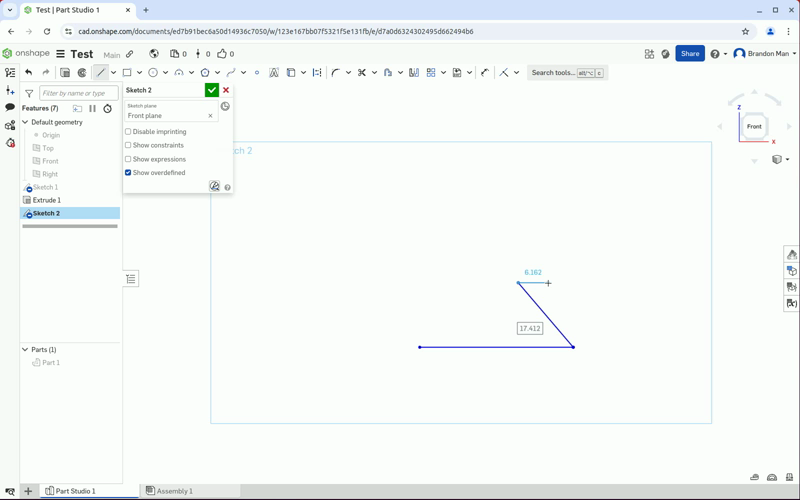
mouse_move(460, 282)
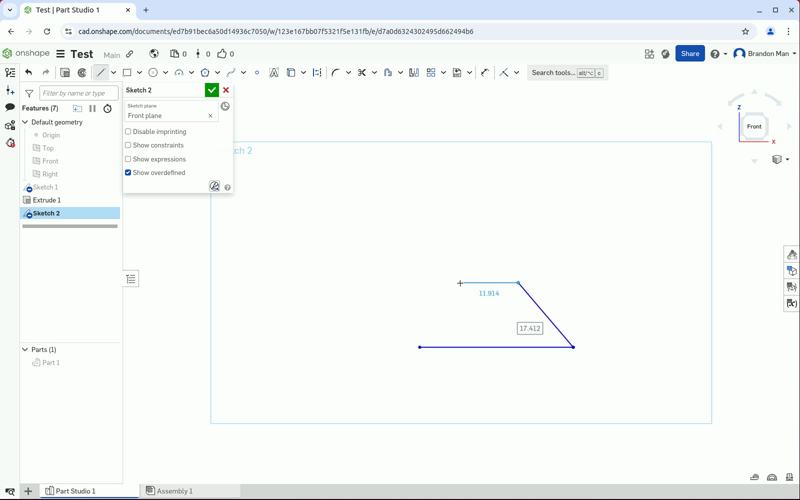
click(460, 282)
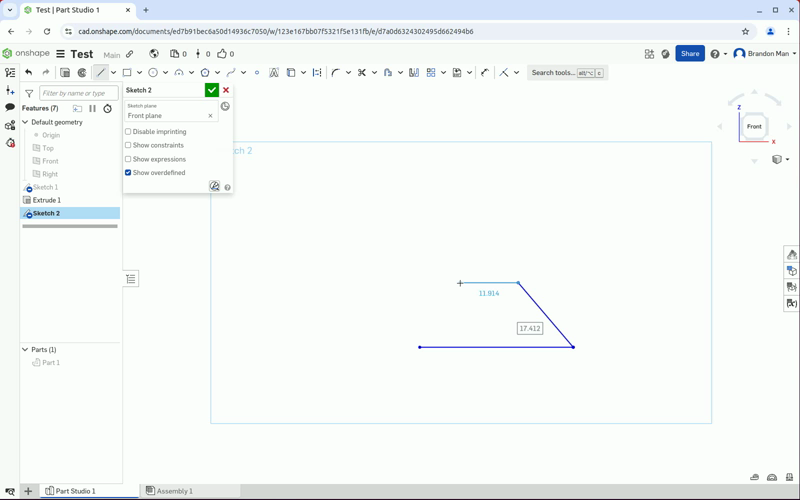
key_up(shift)
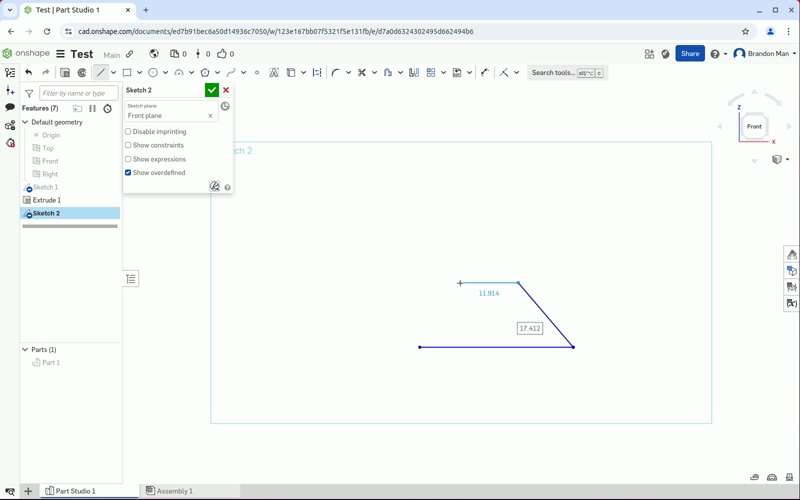
key_down(shift)
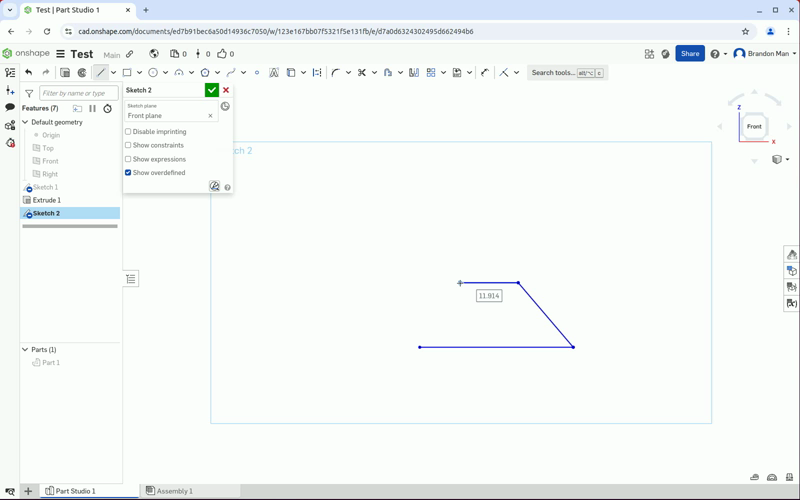
mouse_move(419, 347)
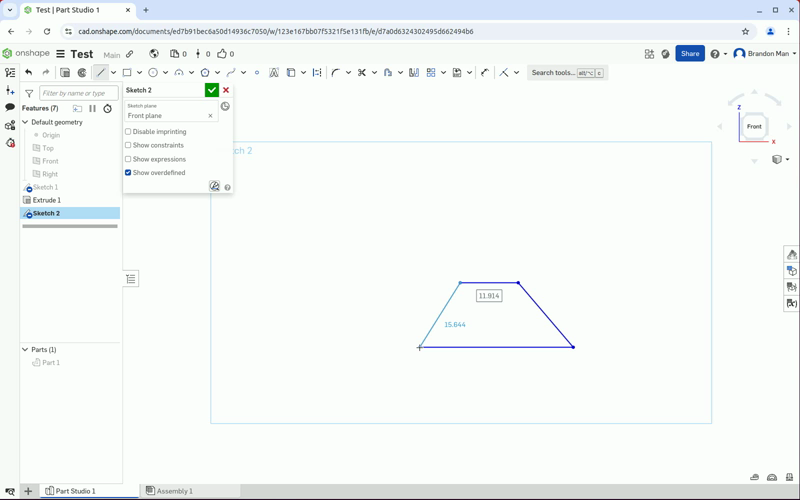
key_up(shift)
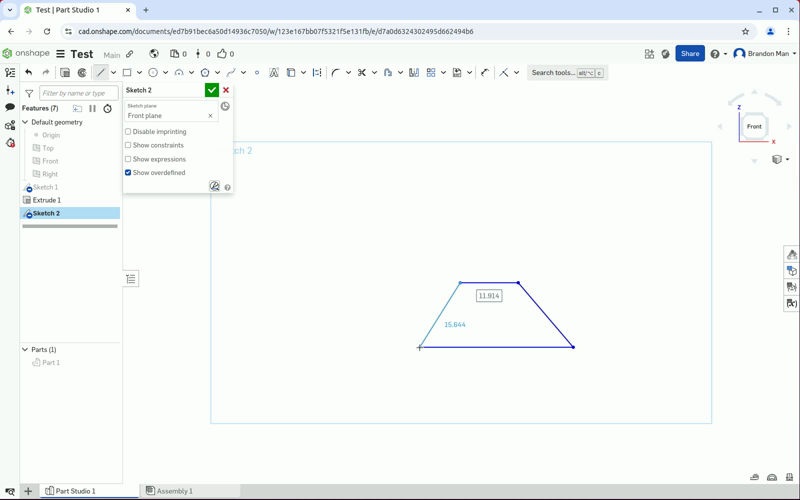
click(419, 347)
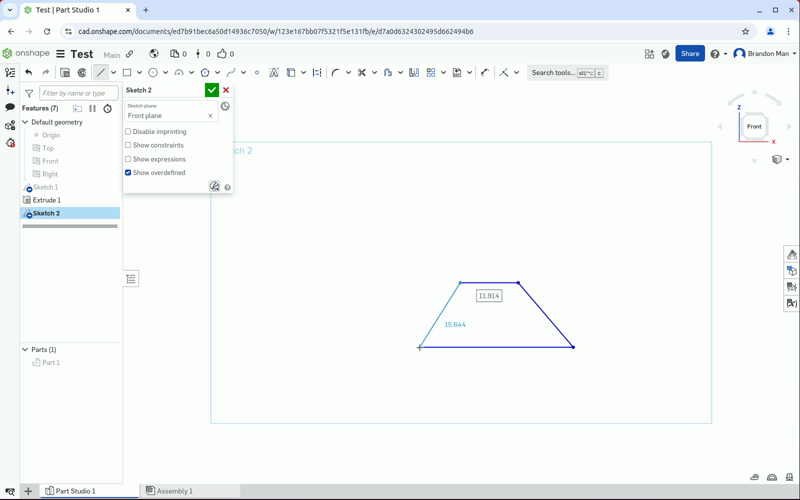
key(esc)
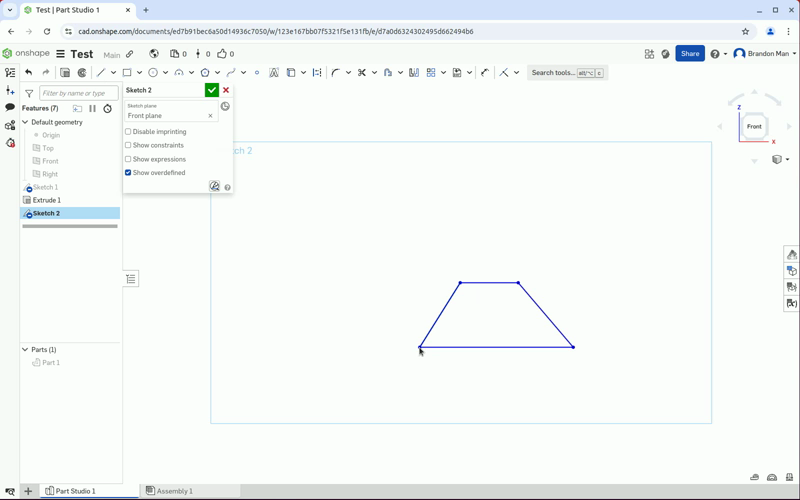
mouse_move(463, 340)
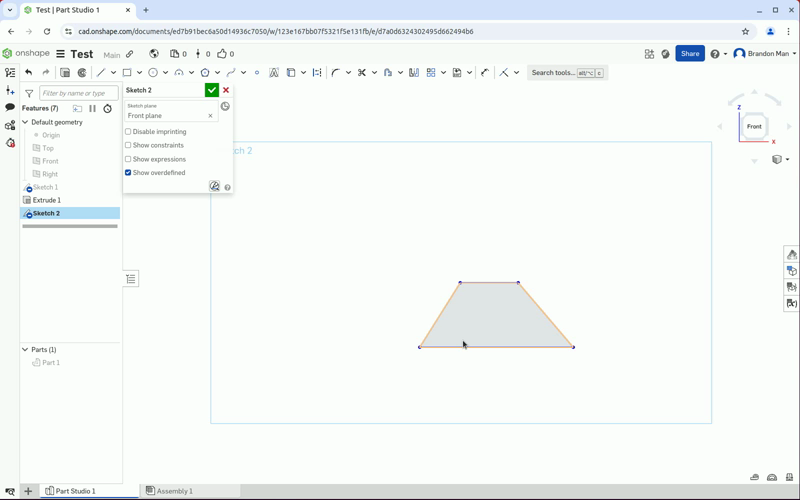
click(463, 340)
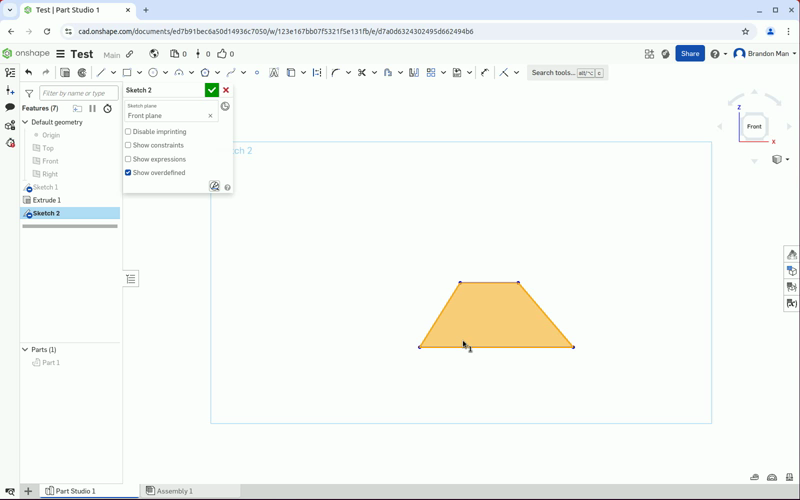
mouse_move(73, 352)
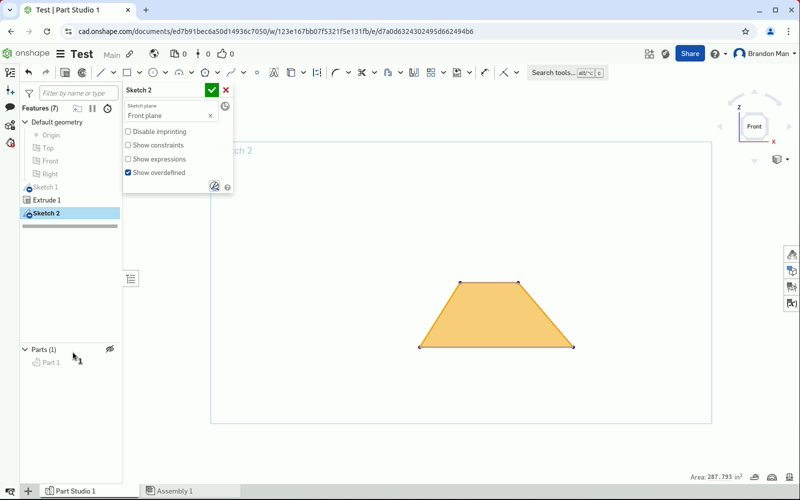
key(shift+y)
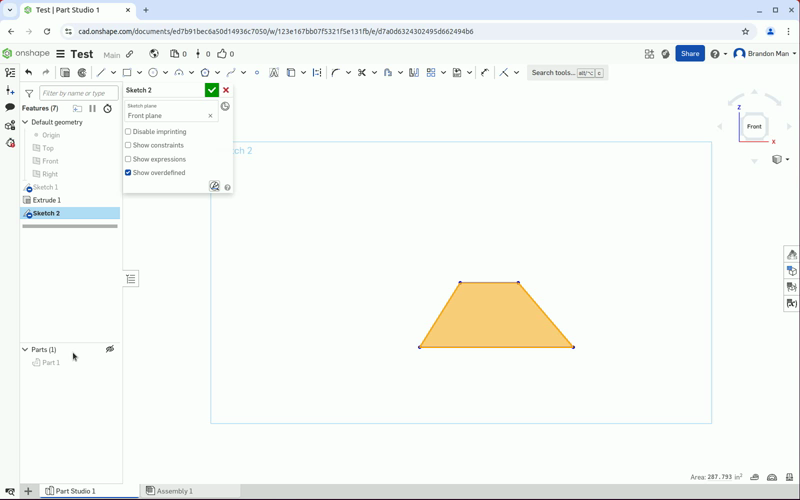
key(shift+e)
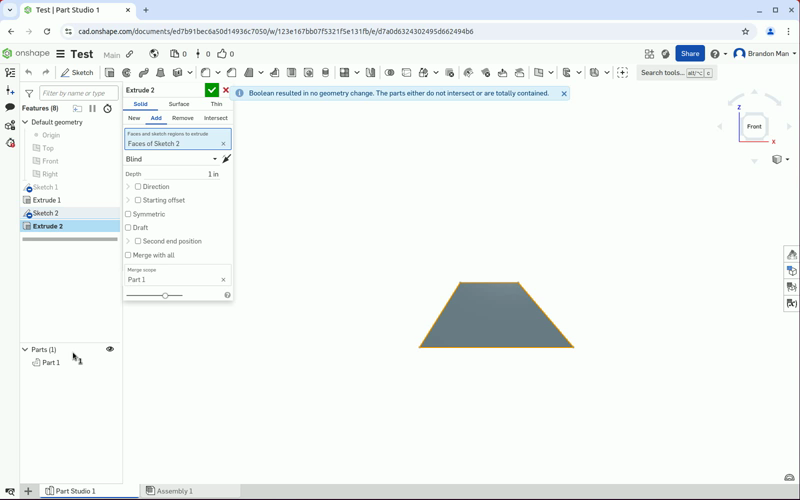
mouse_move(143, 106)
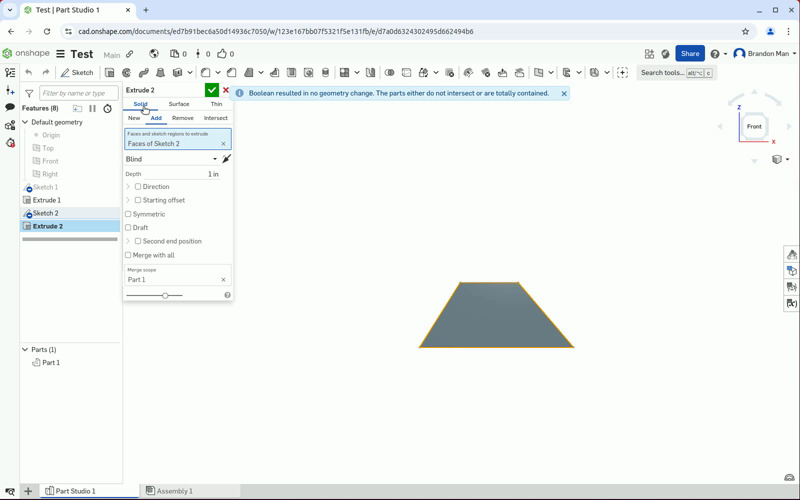
click(143, 106)
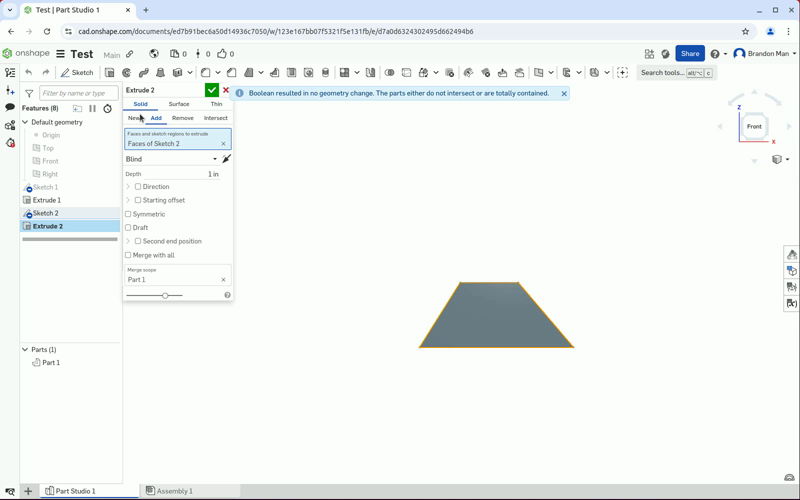
mouse_move(137, 120)
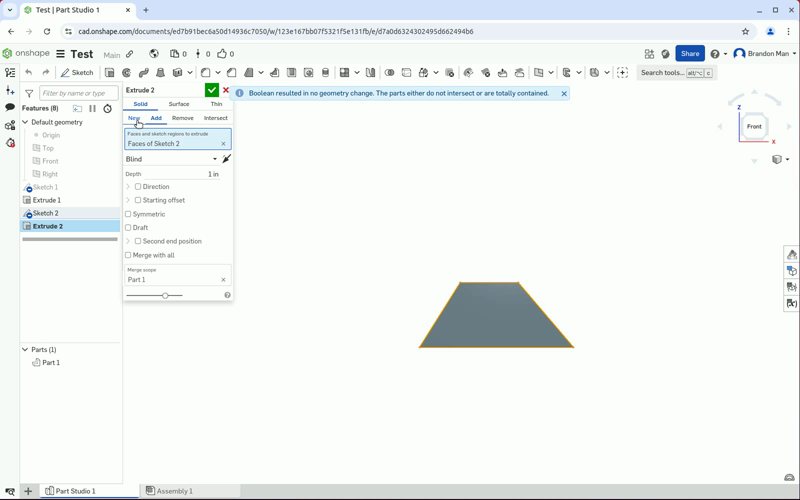
click(137, 120)
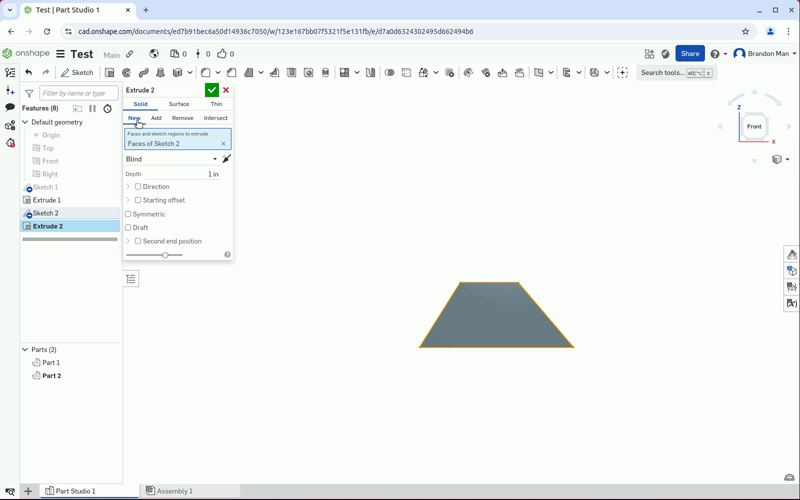
key(tab, 4)
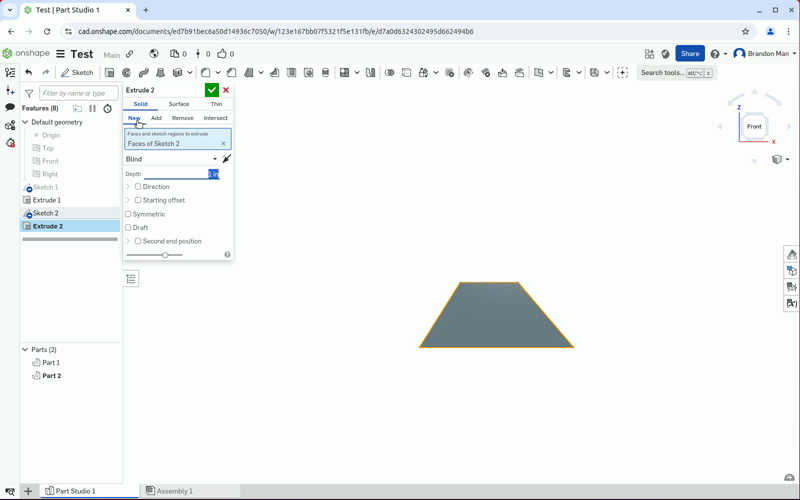
text(3.851)
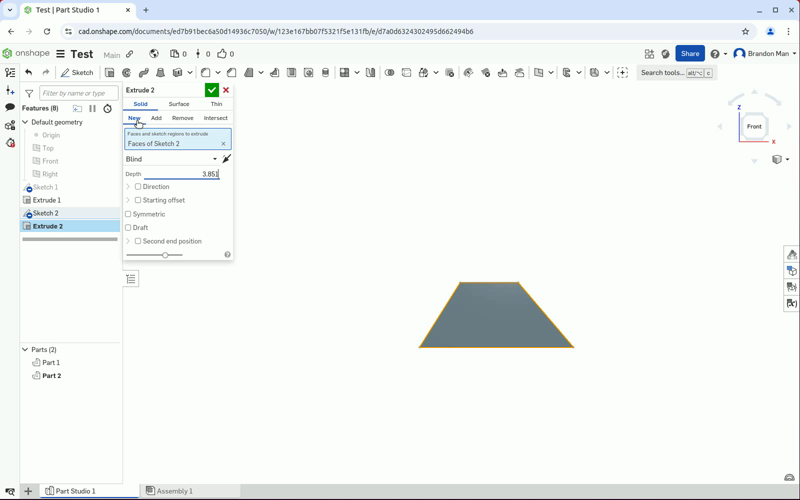
key(enter)
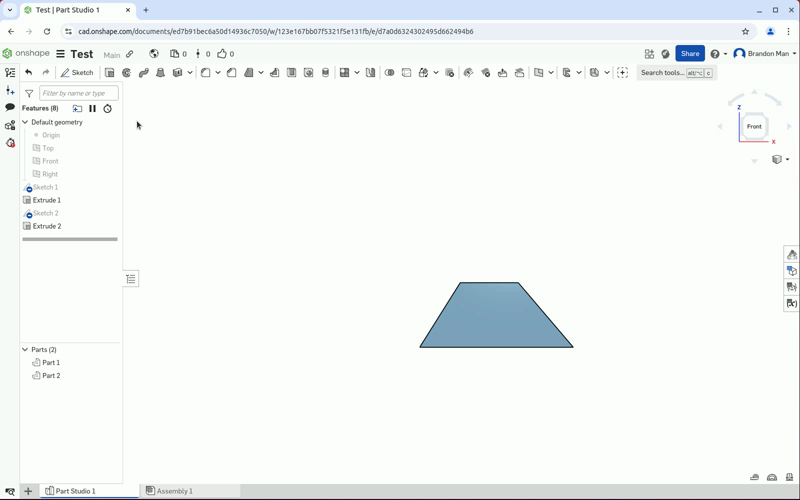
key(shift+h)
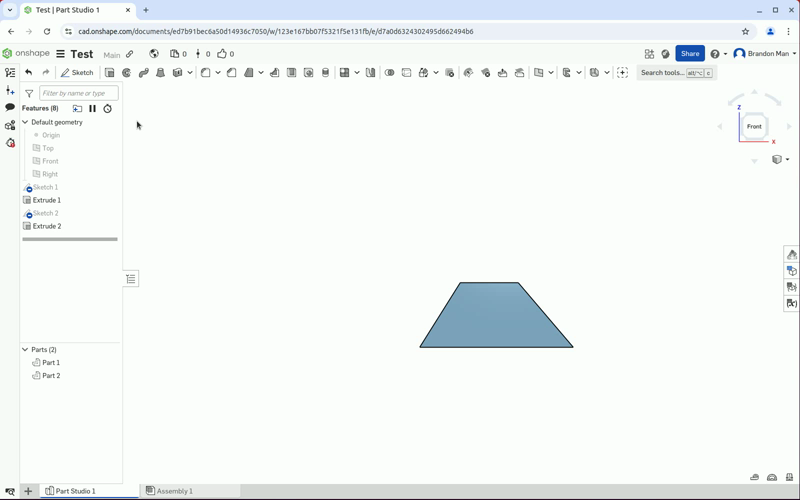
key(shift+h)
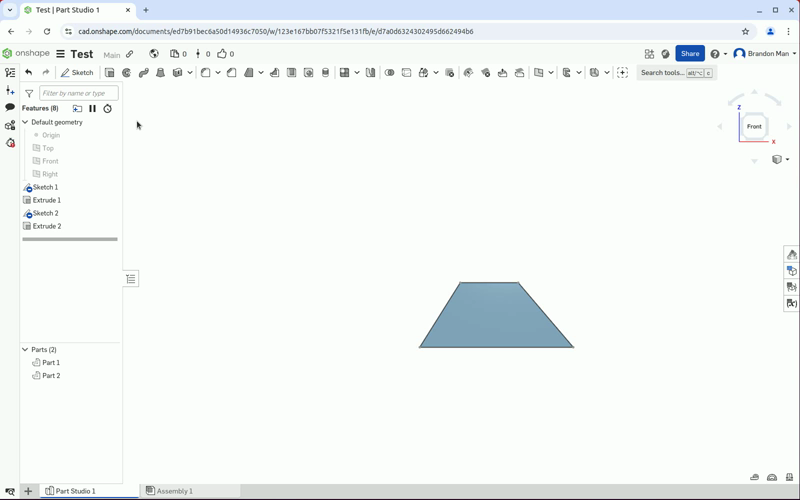
key(shift+7)
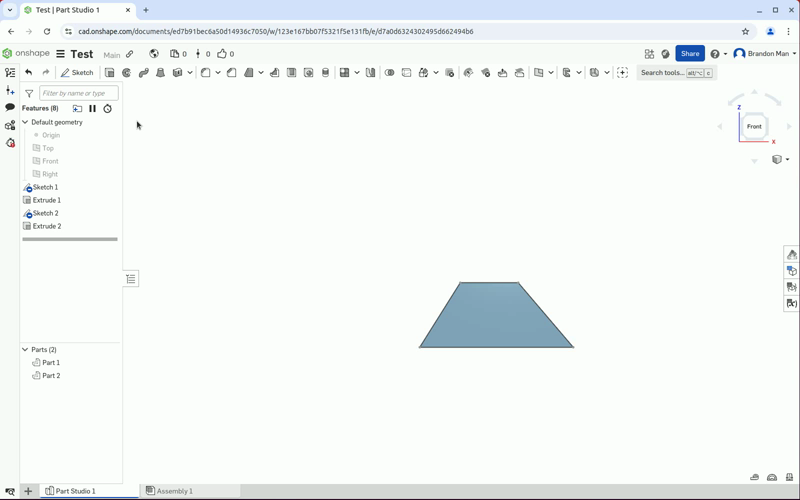
key(left, 2)
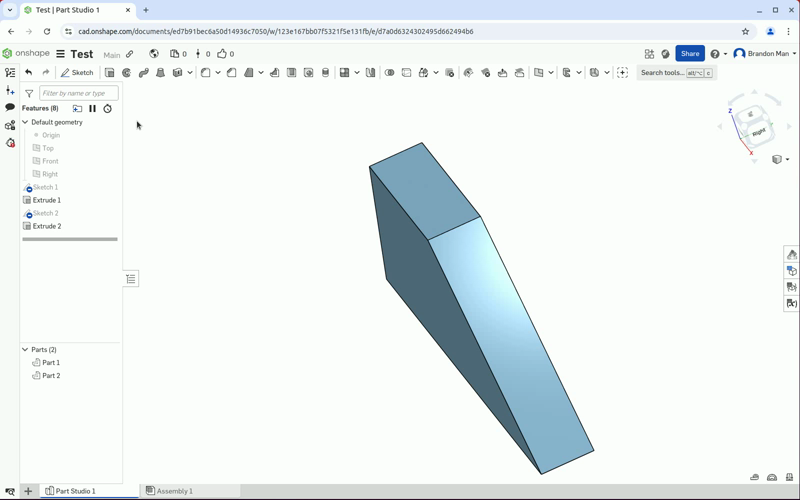
key(down, 2)
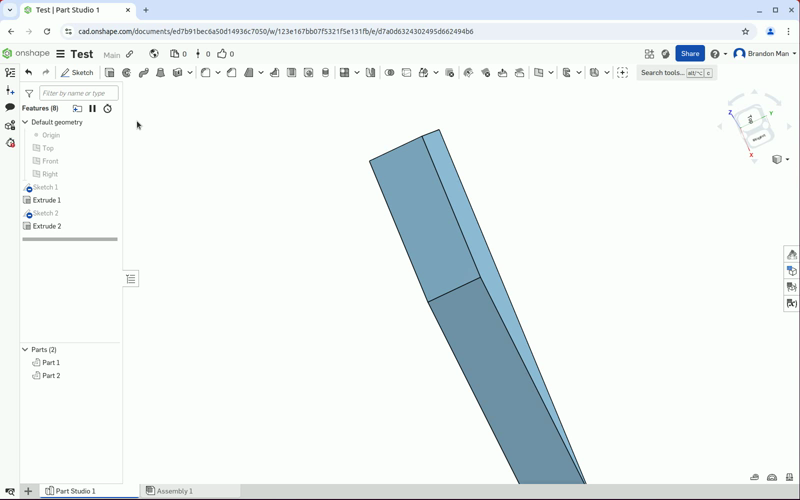
key(up, 2)
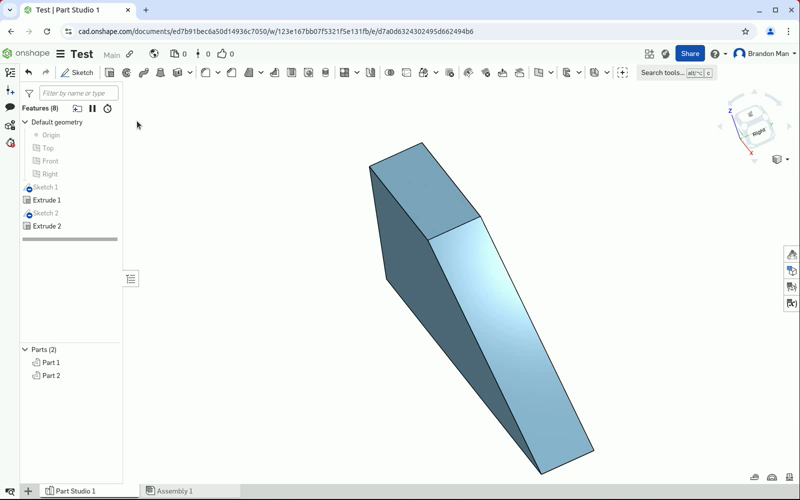
key(right, 2)
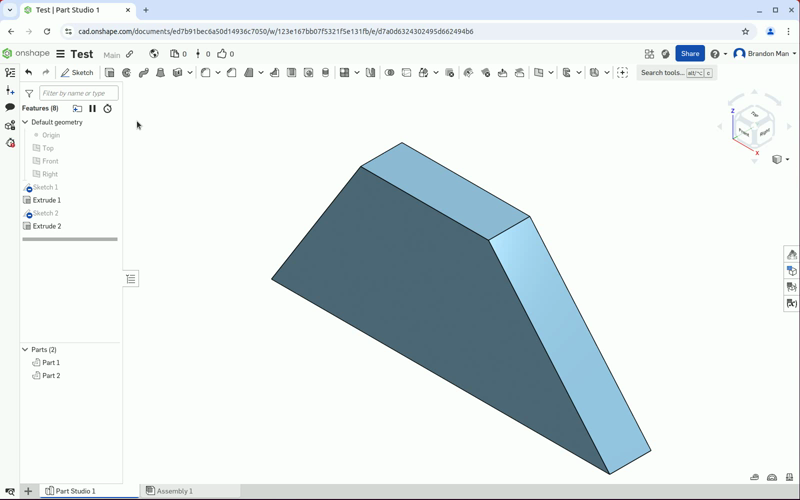
mouse_move(73, 189)
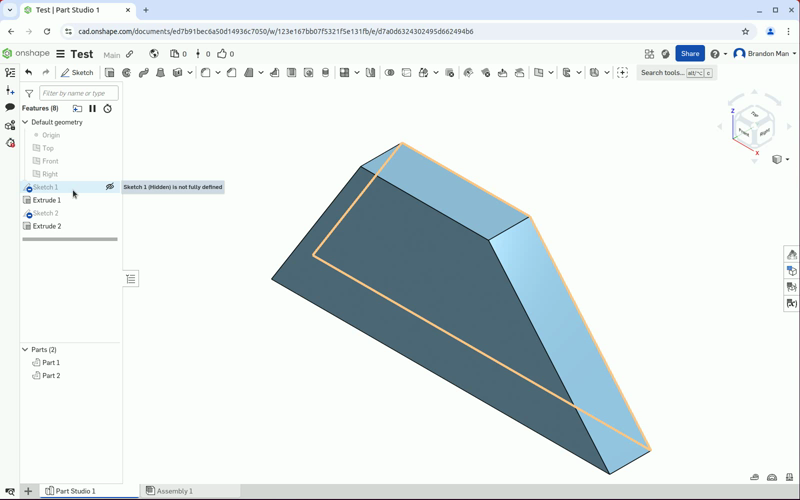
click(73, 189)